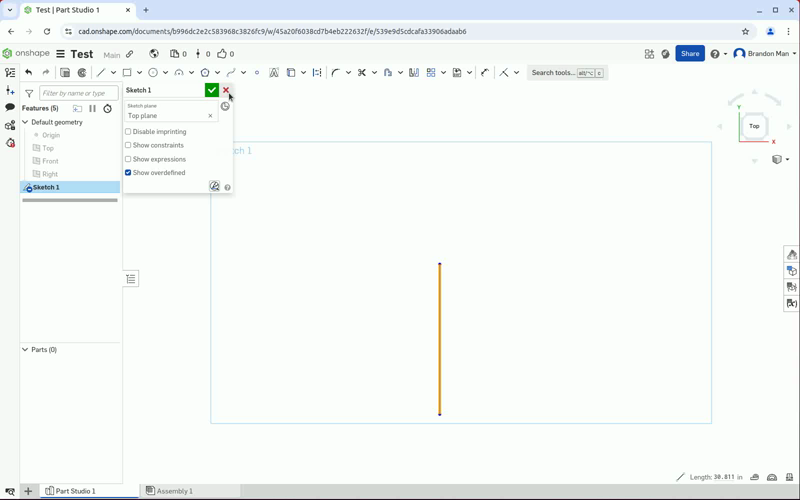
key(shift+h)
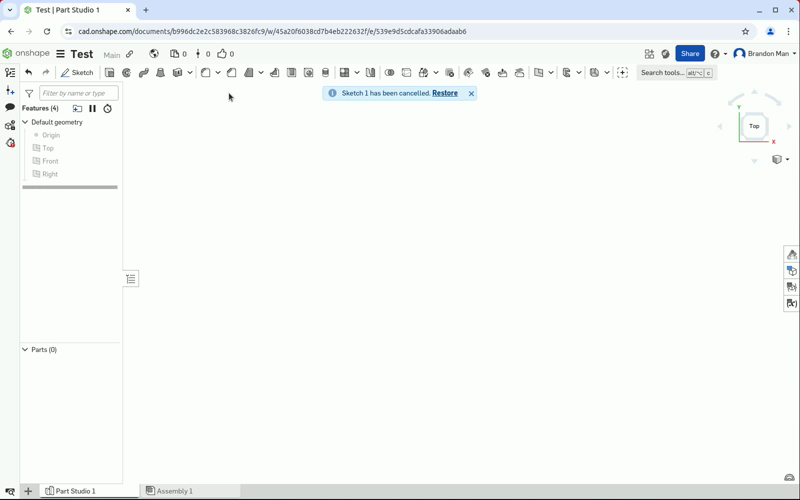
mouse_move(73, 352)
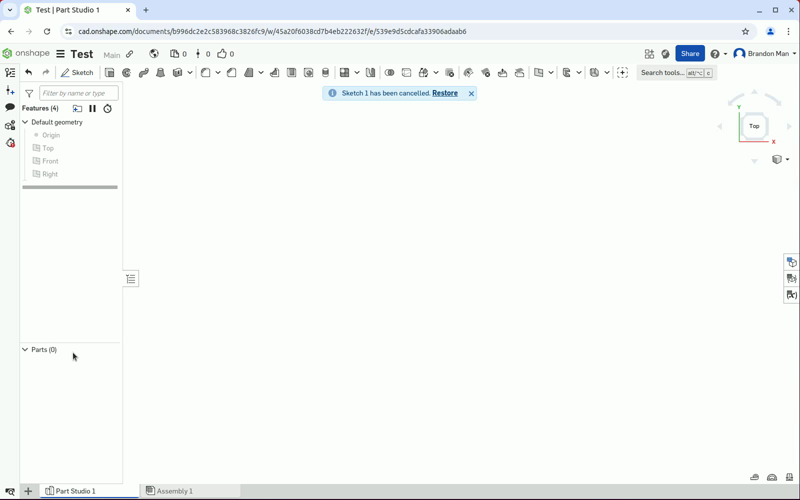
key(y)
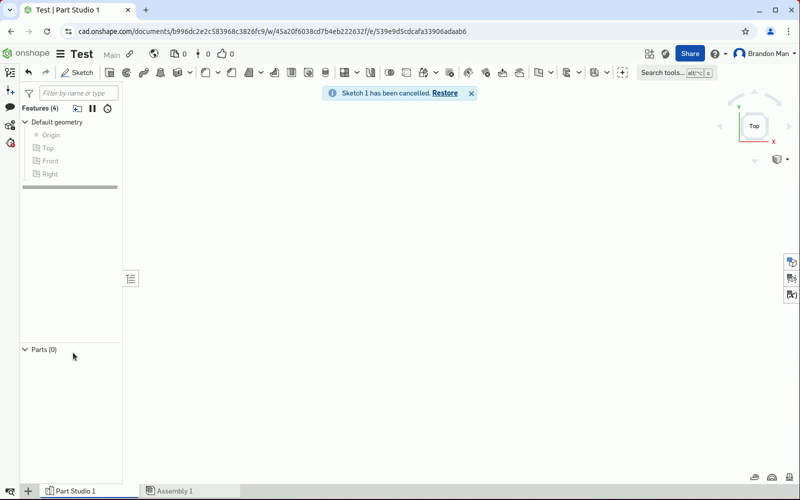
key(shift+p)
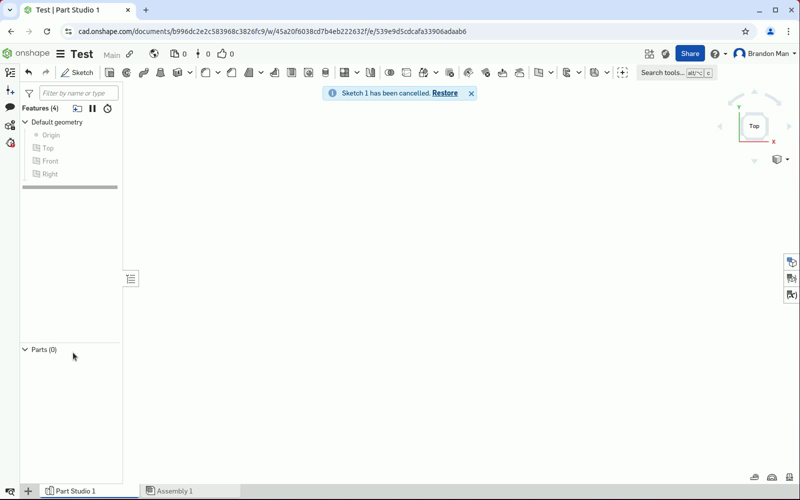
key(space)
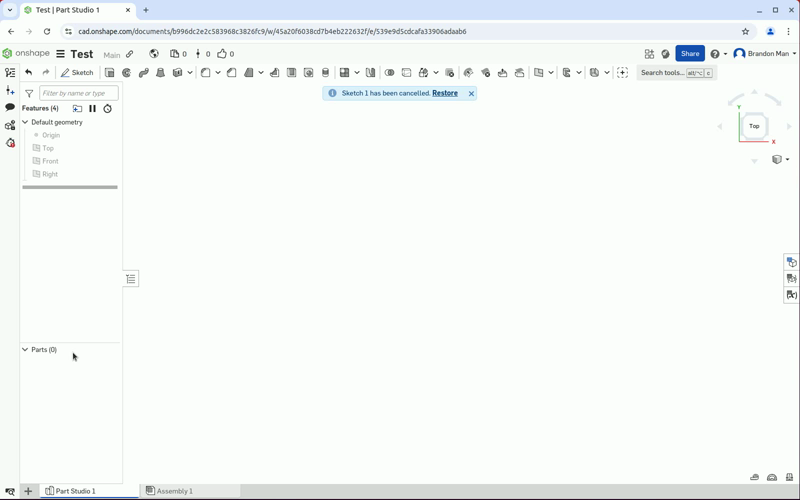
key_down(shift)
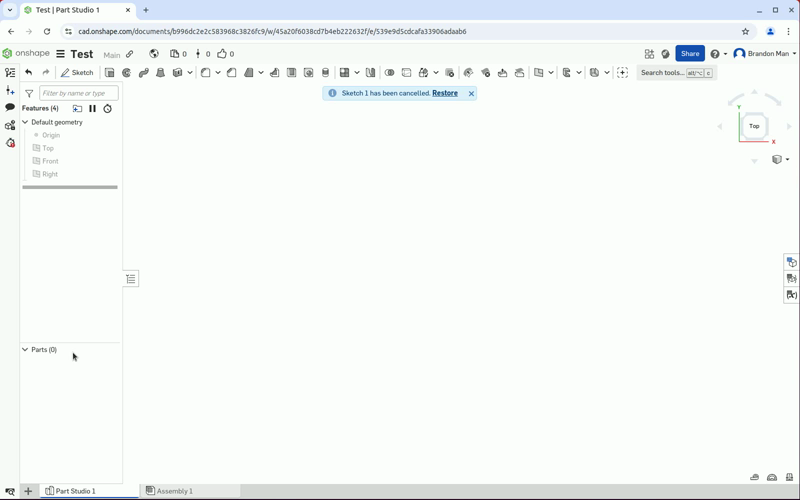
key(up)
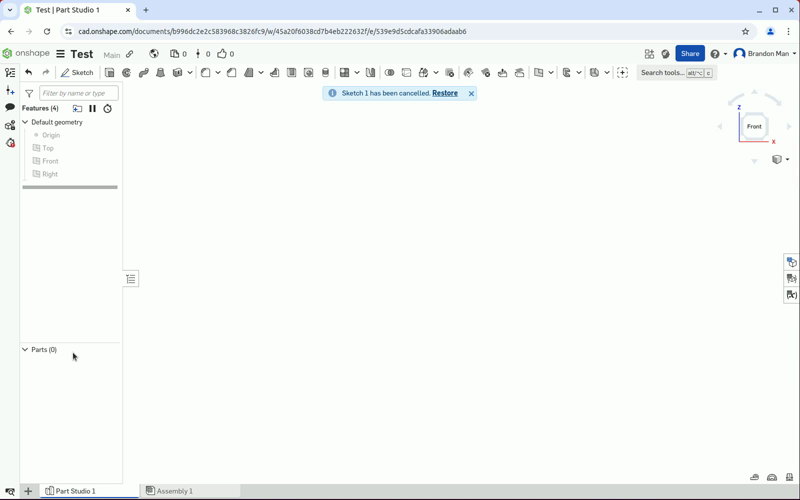
key_up(shift)
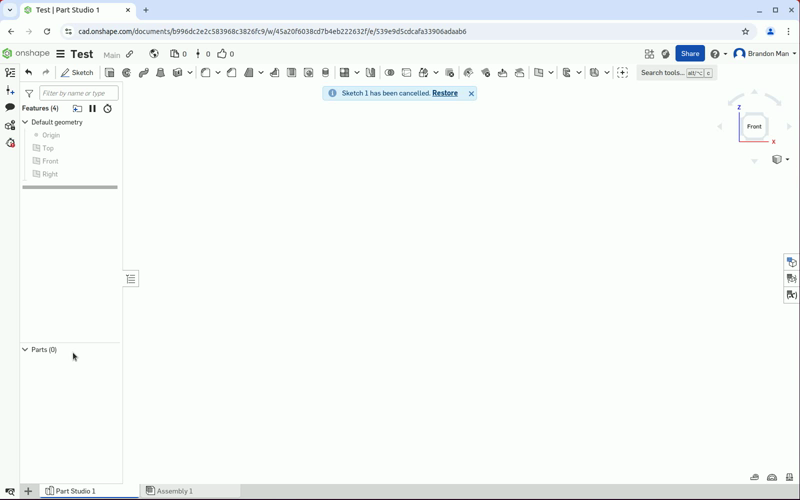
mouse_move(73, 352)
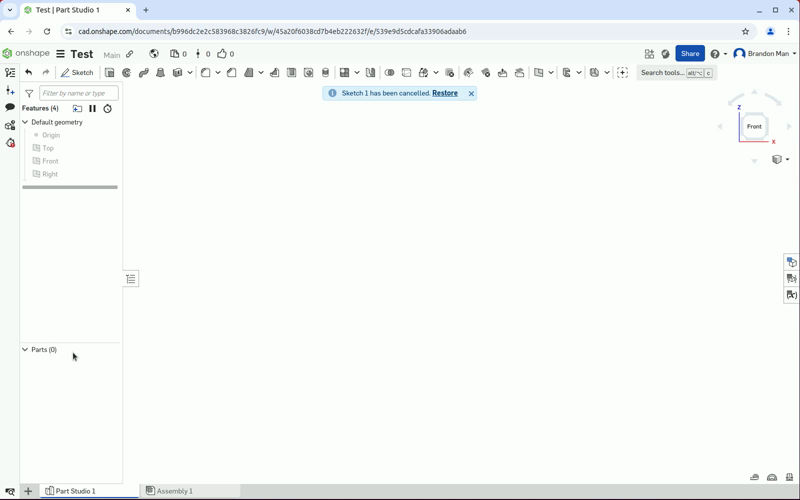
key(shift+y)
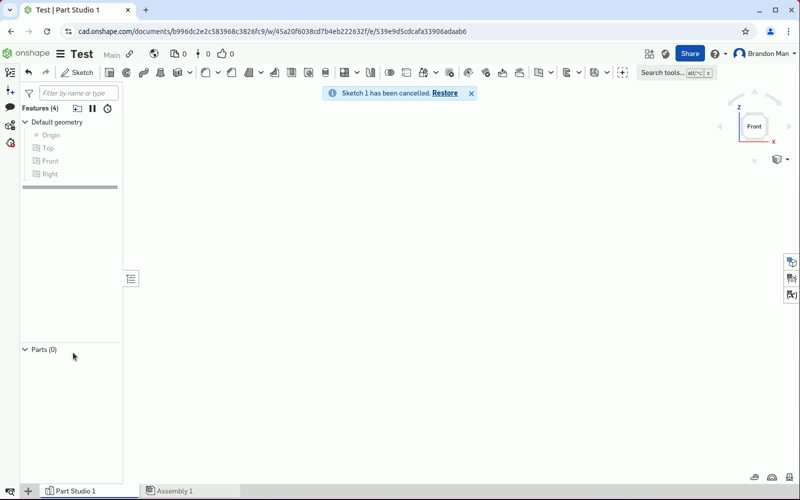
key(shift+s)
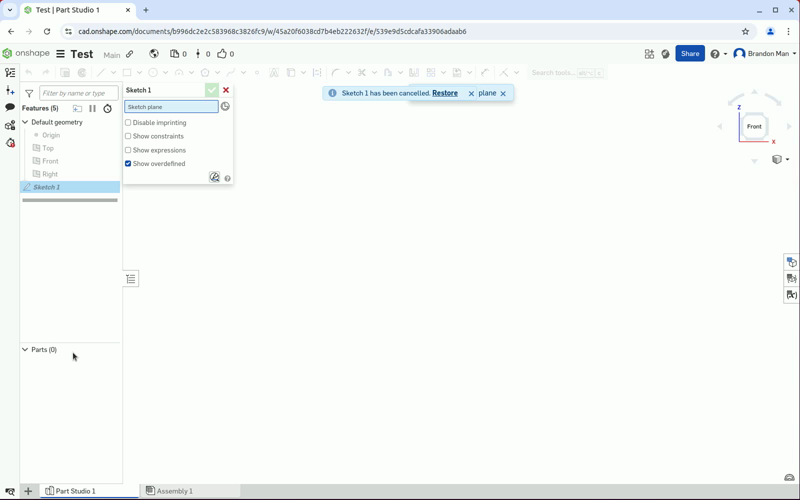
mouse_move(73, 163)
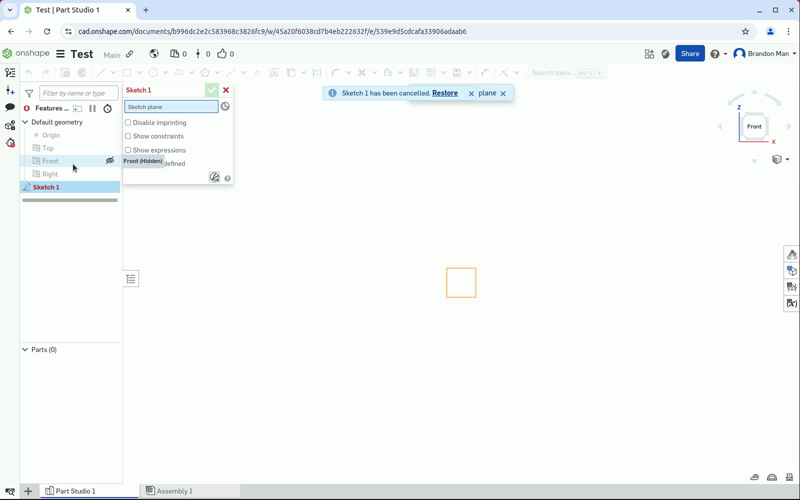
click(73, 163)
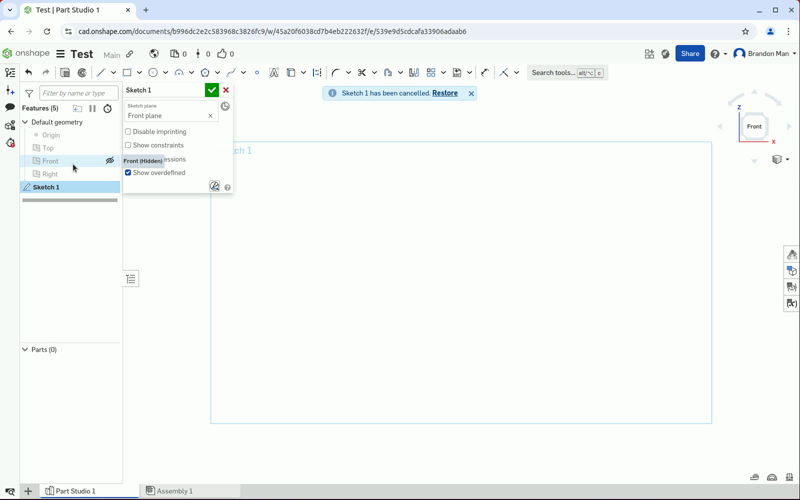
mouse_move(73, 352)
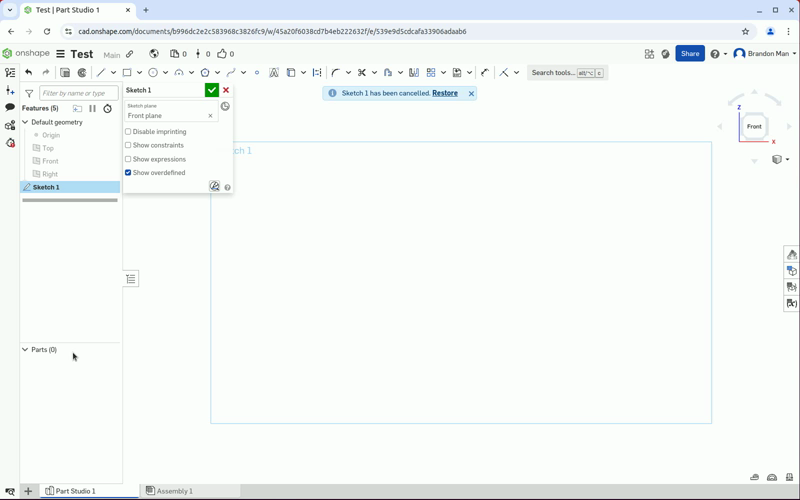
key(y)
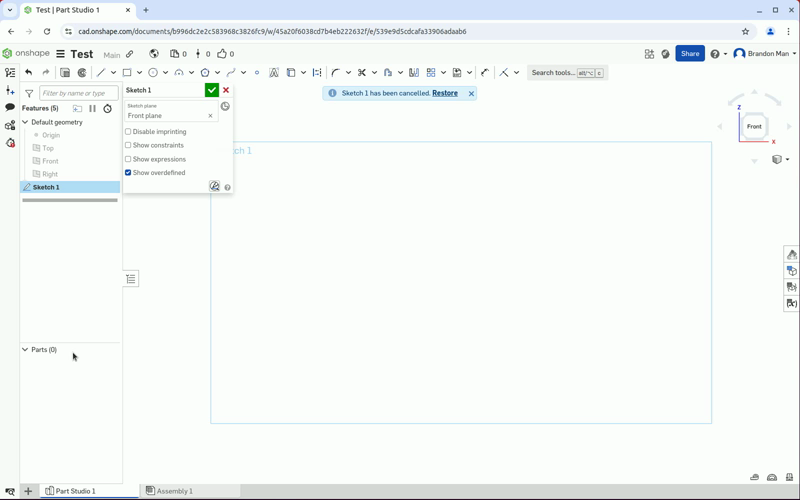
key(l)
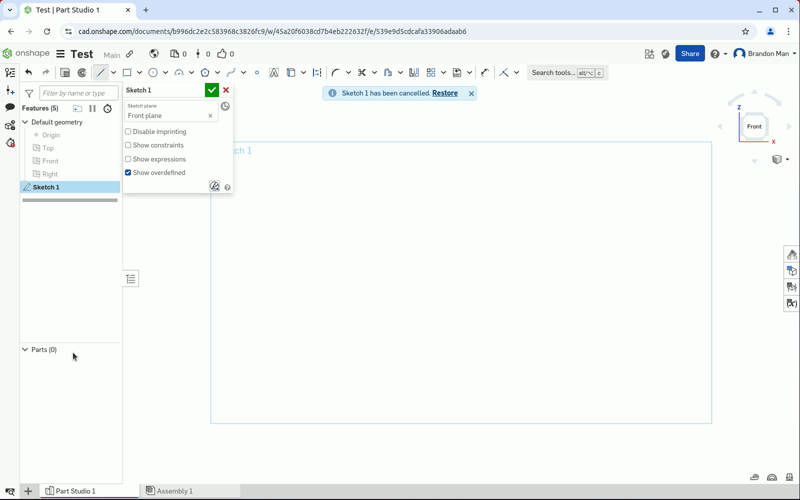
key_down(shift)
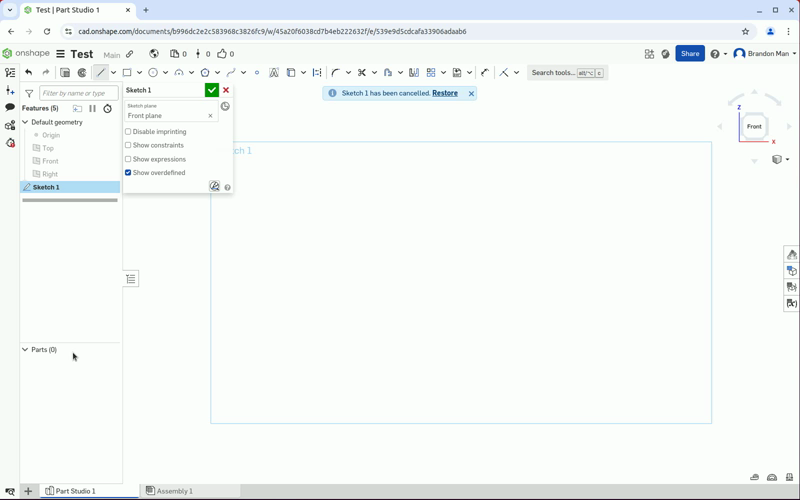
mouse_move(424, 288)
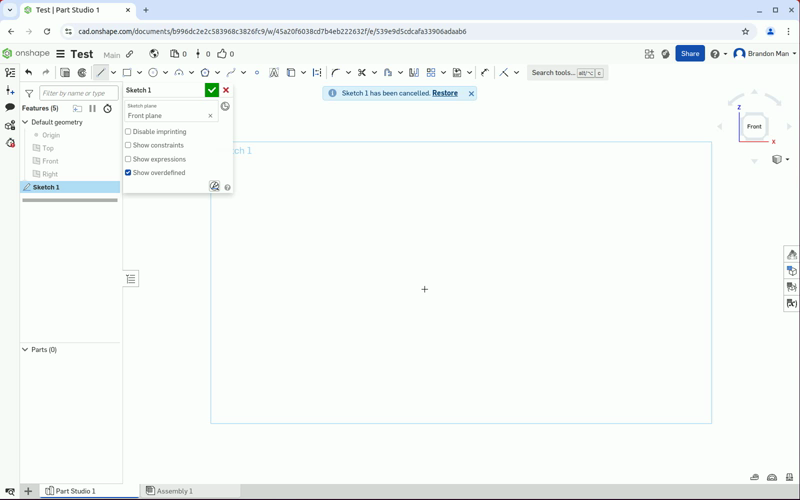
click(424, 288)
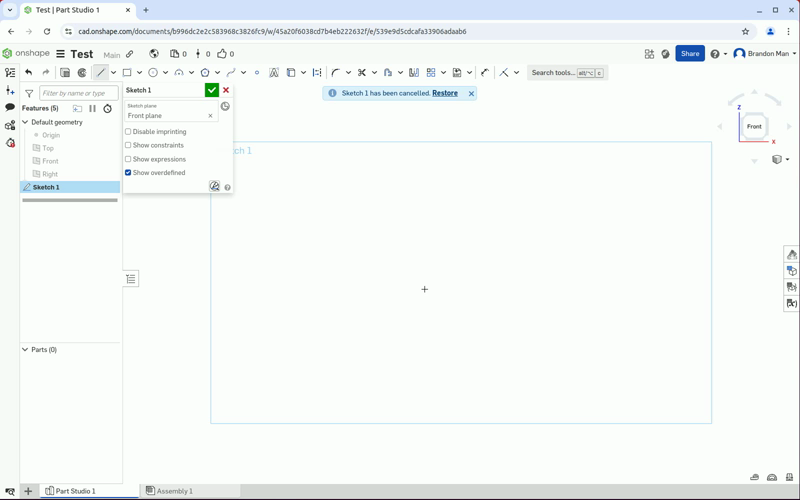
key_up(shift)
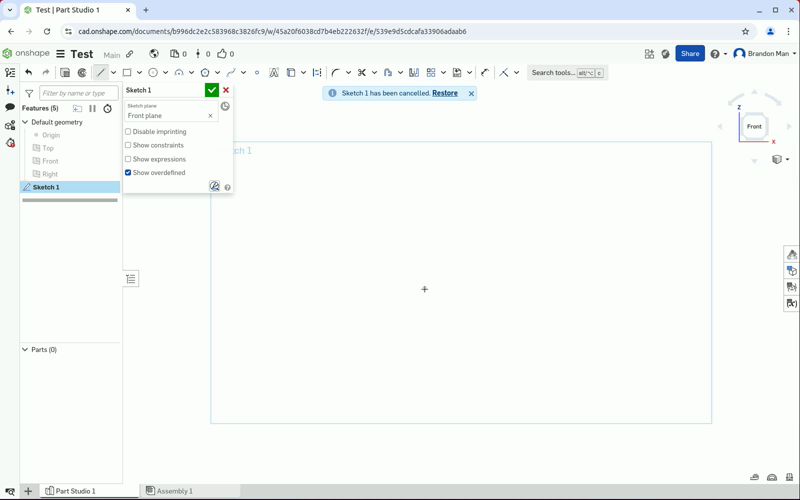
key_down(shift)
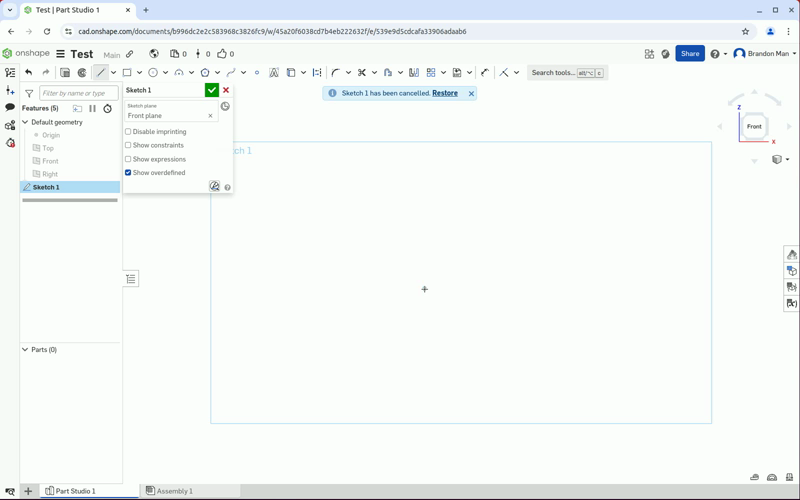
mouse_move(454, 288)
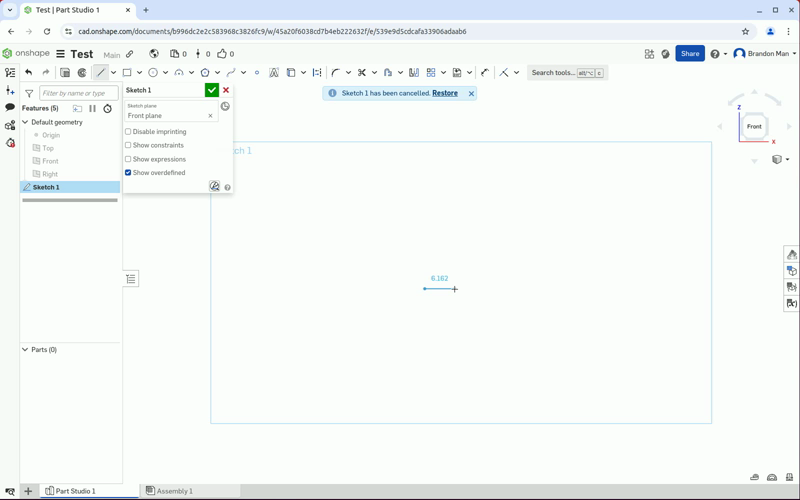
mouse_move(439, 288)
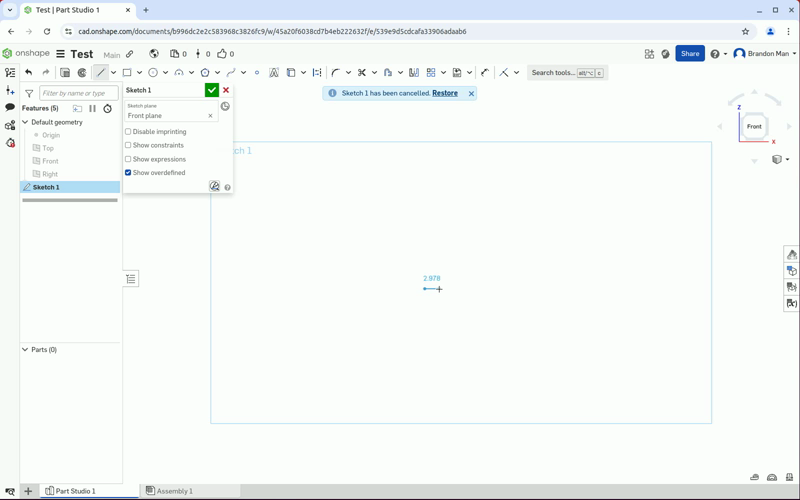
click(439, 288)
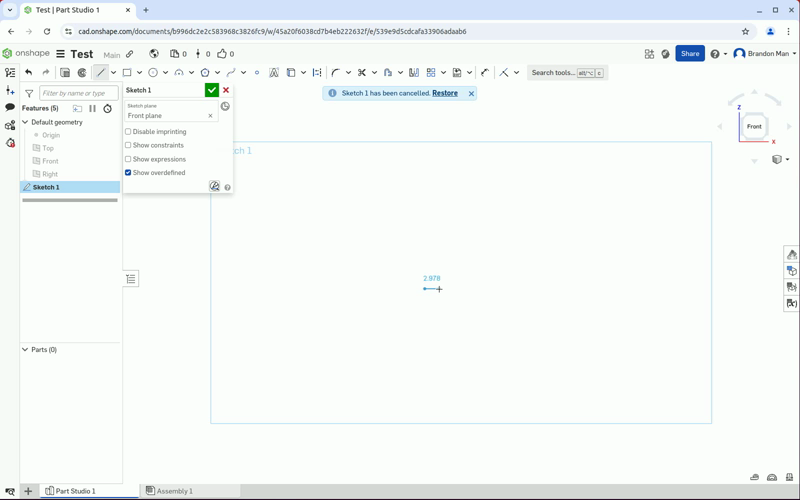
key_up(shift)
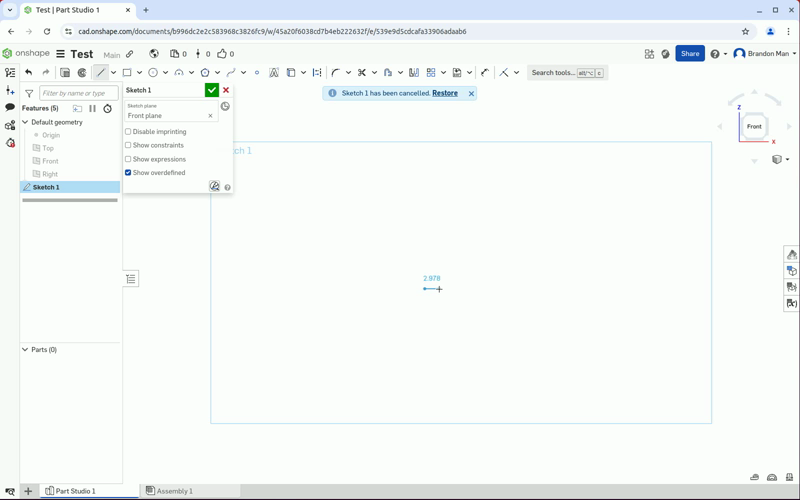
key_down(shift)
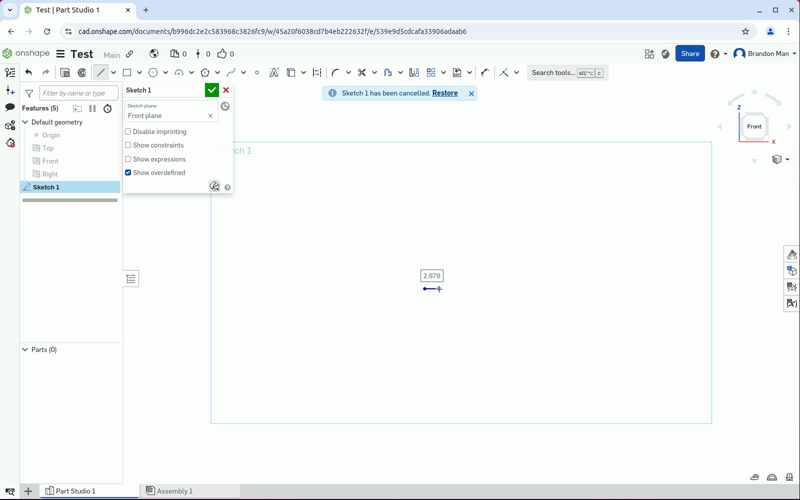
mouse_move(469, 288)
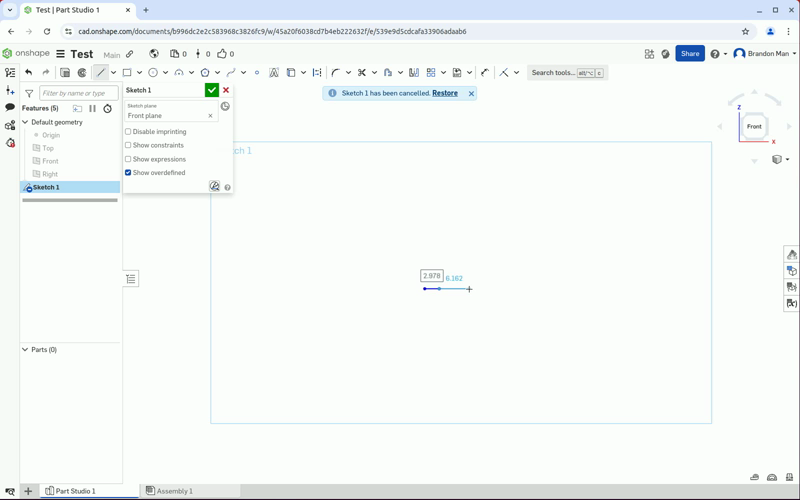
mouse_move(439, 235)
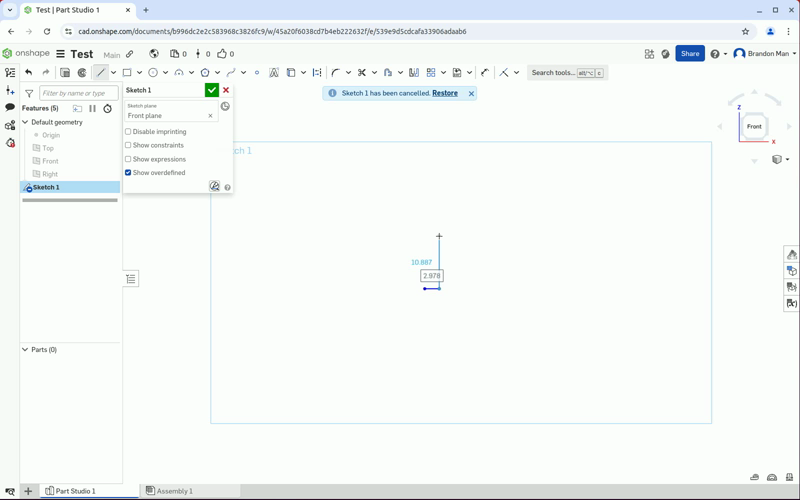
click(439, 235)
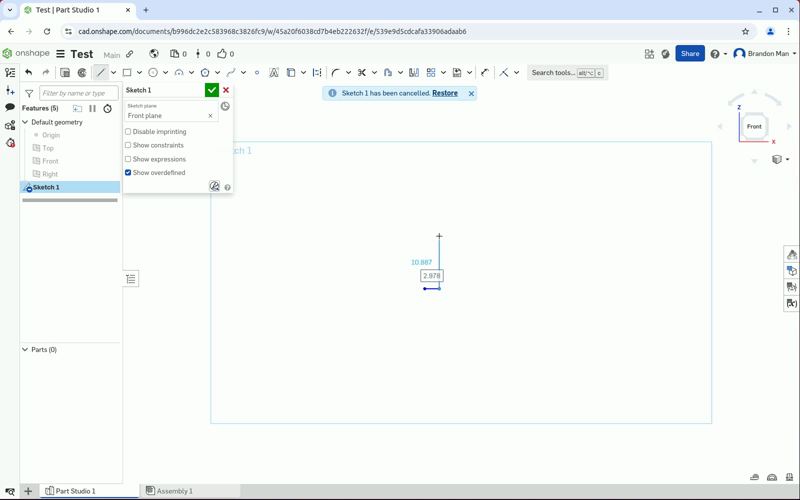
key_up(shift)
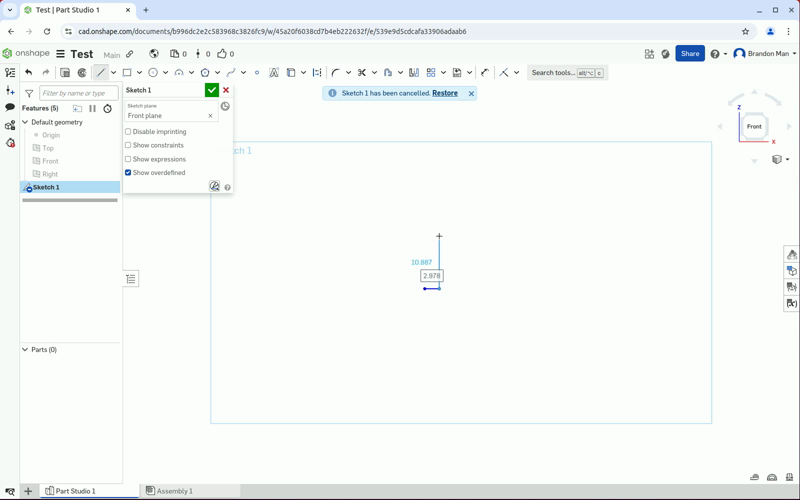
key_down(shift)
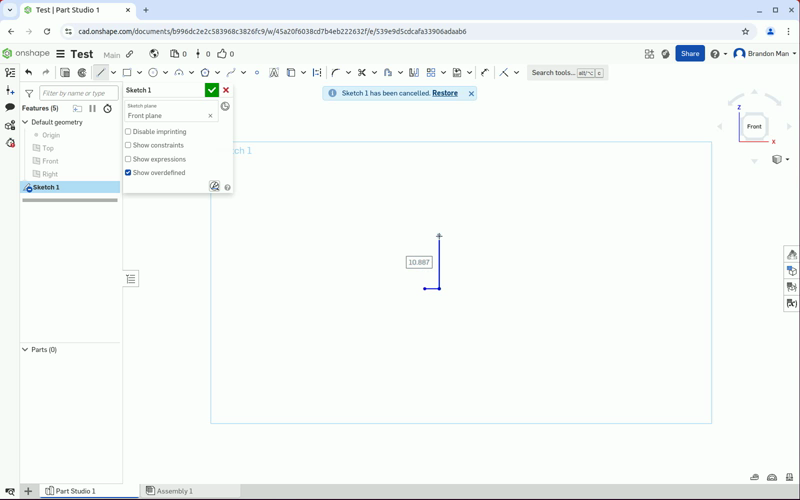
mouse_move(469, 235)
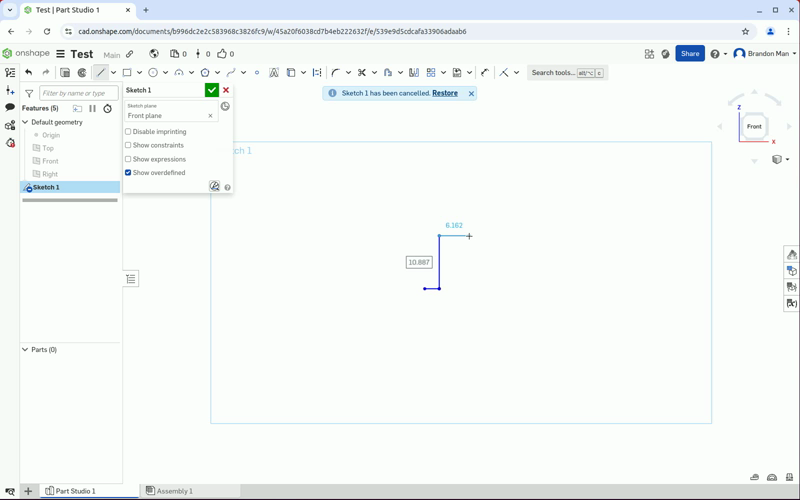
mouse_move(424, 235)
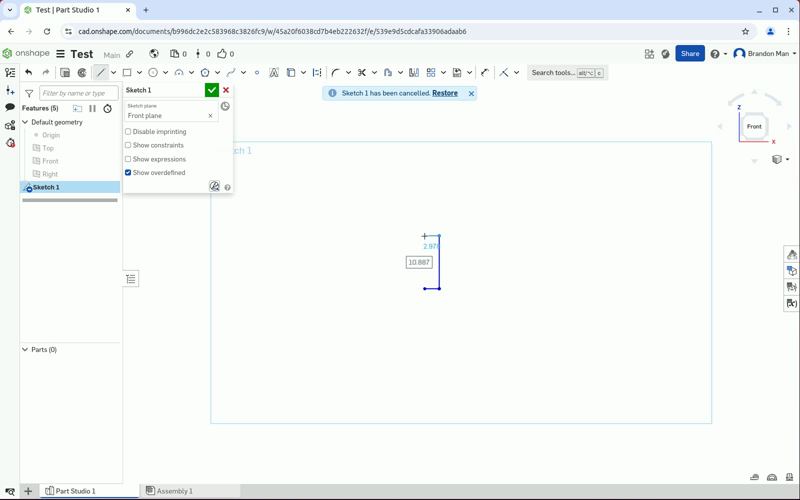
click(424, 235)
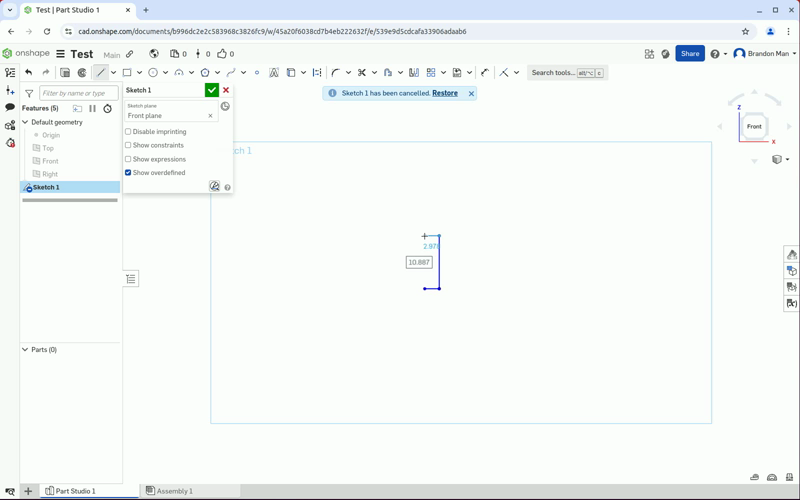
key_up(shift)
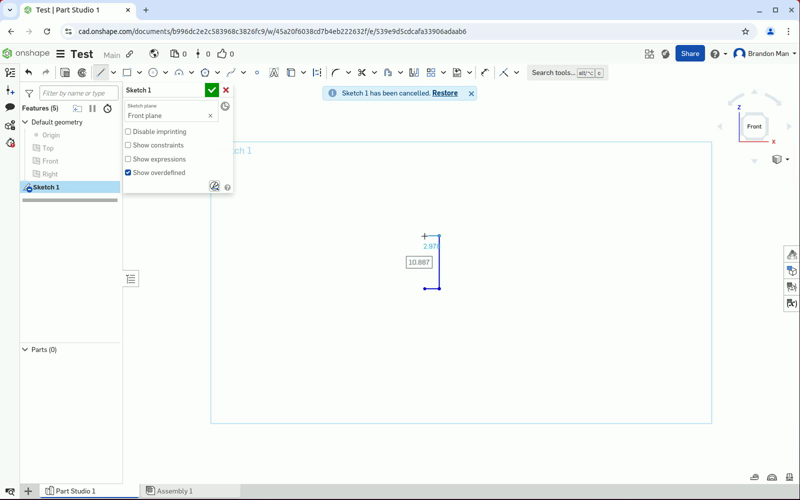
mouse_move(454, 235)
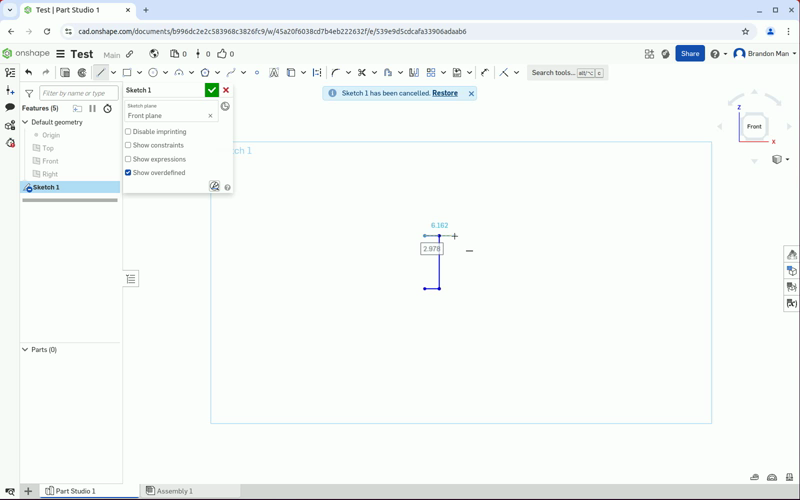
key_down(shift)
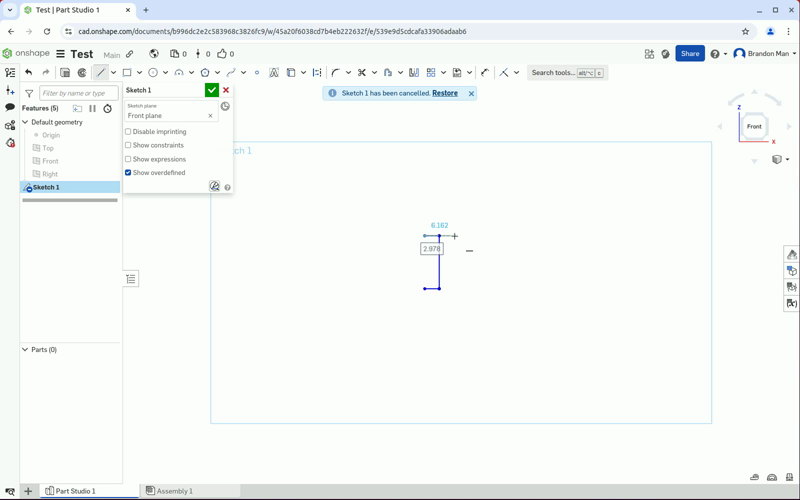
mouse_move(424, 288)
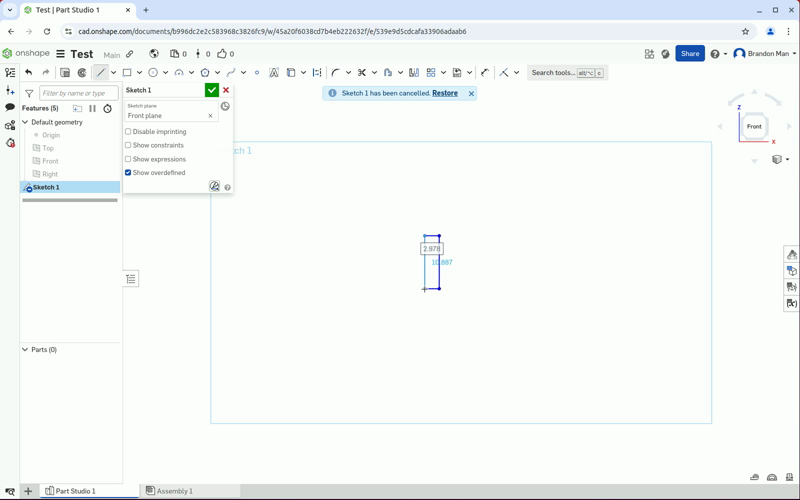
key_up(shift)
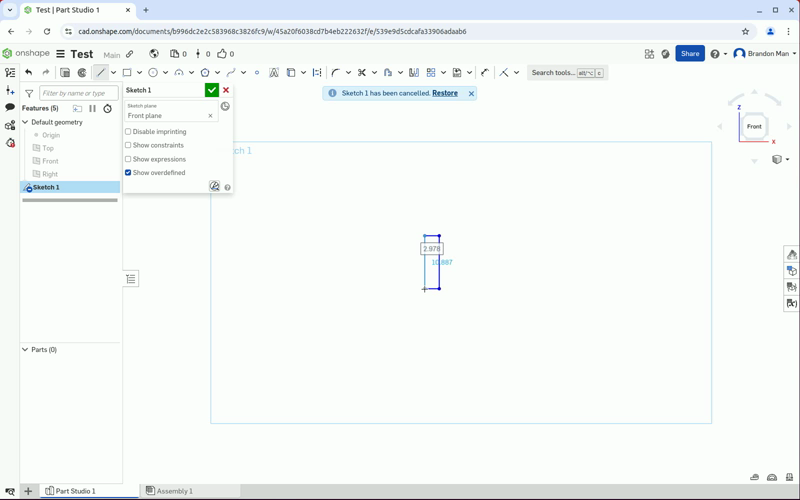
click(424, 288)
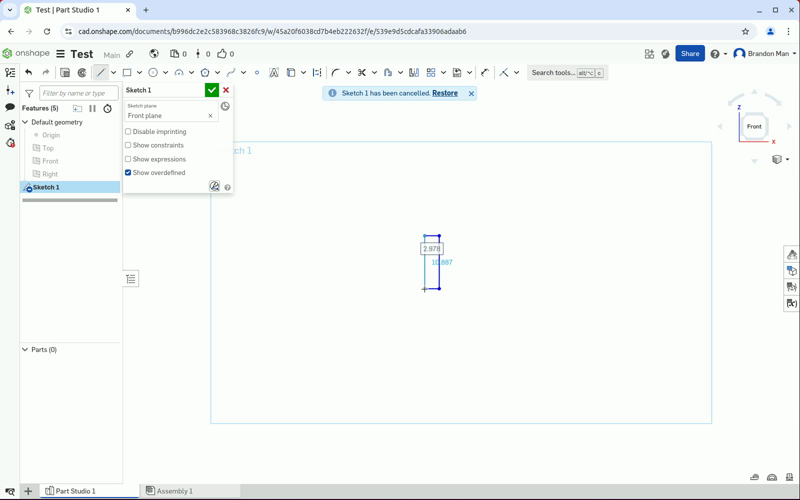
key(esc)
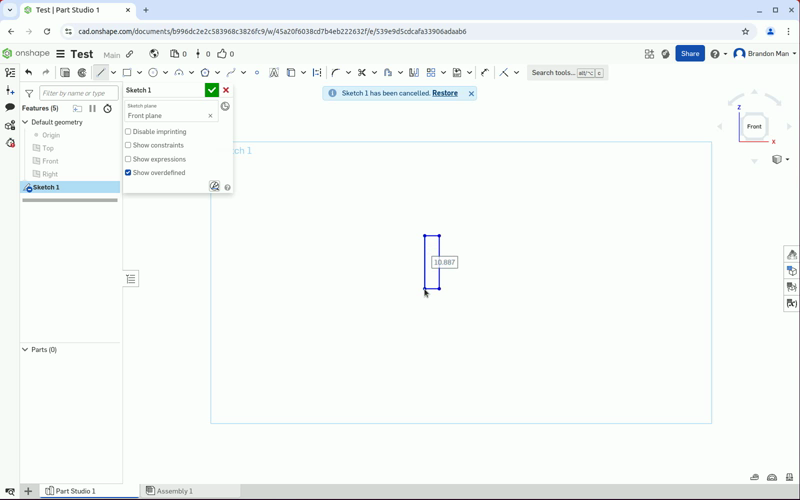
mouse_move(427, 287)
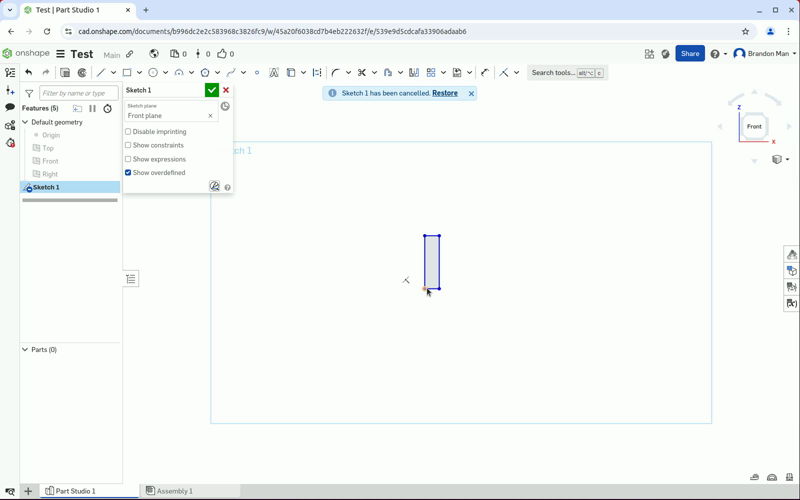
scroll(6)
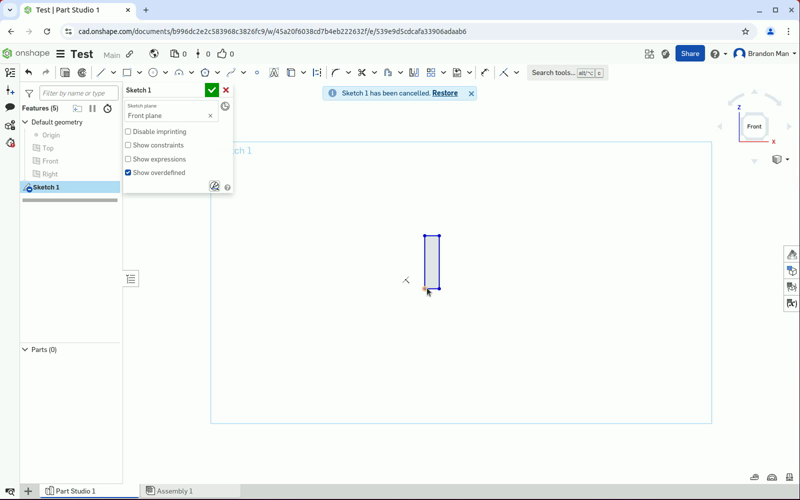
scroll(6)
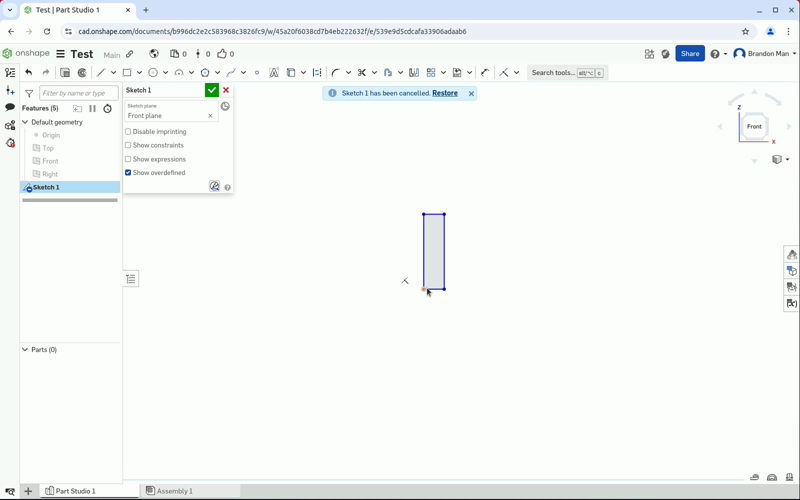
scroll(6)
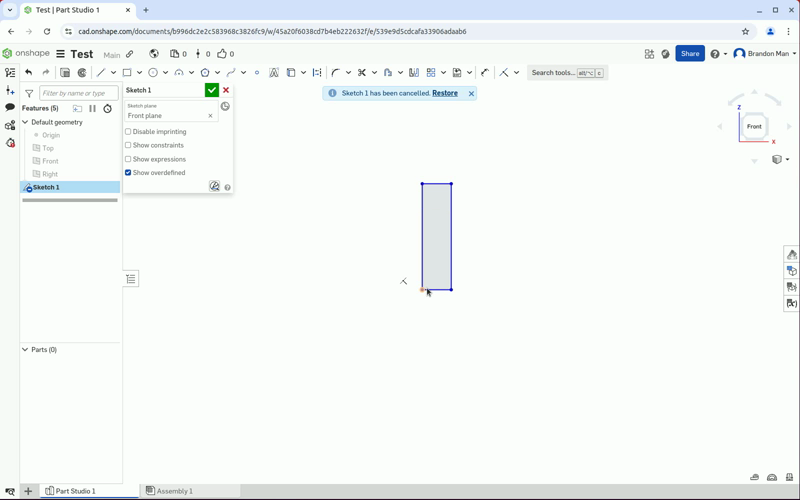
scroll(6)
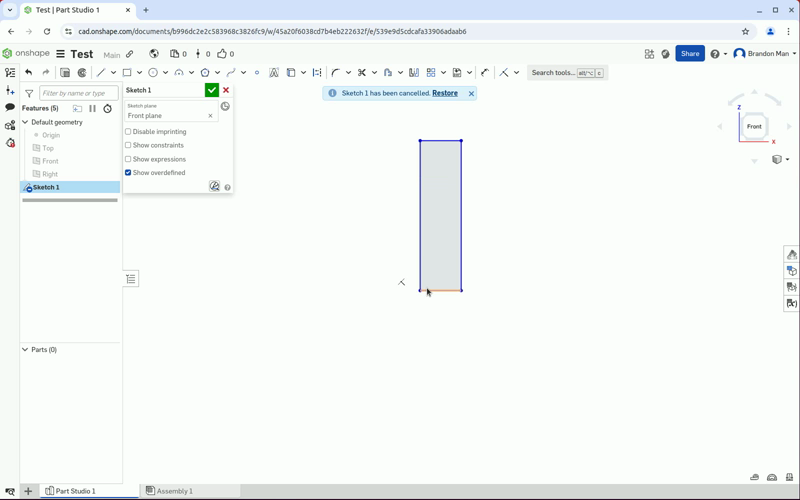
scroll(6)
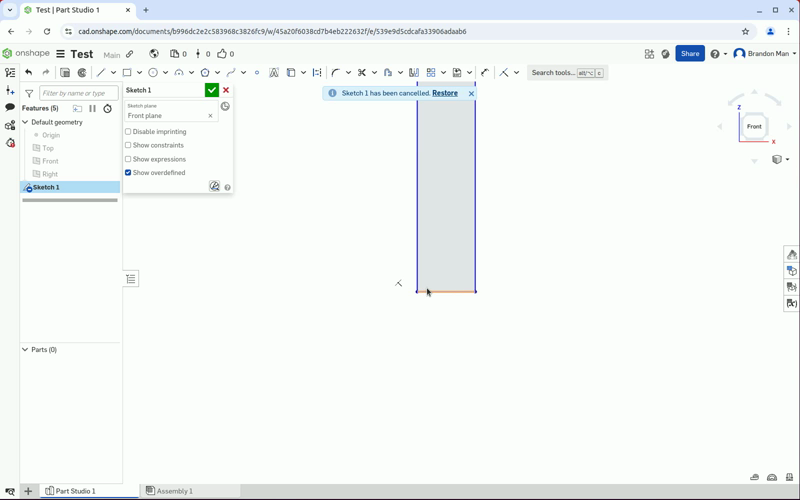
scroll(6)
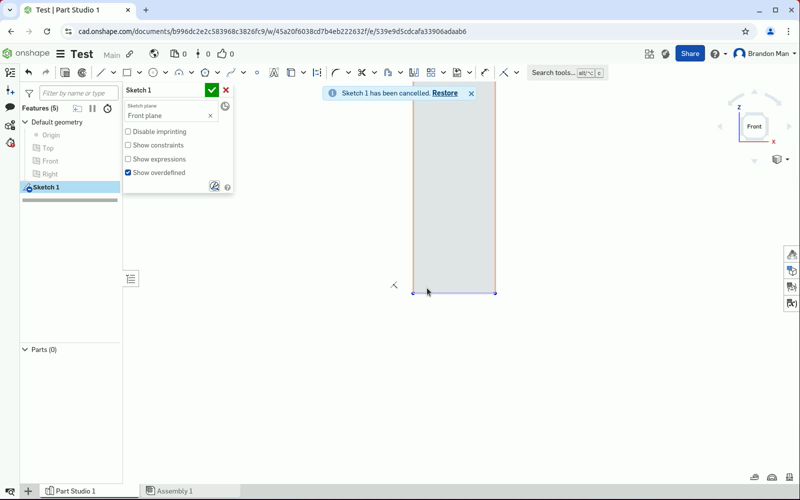
scroll(6)
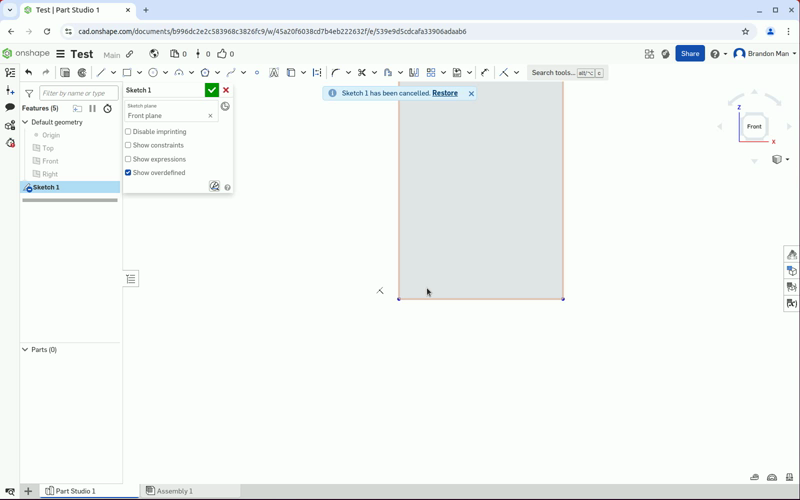
click(427, 287)
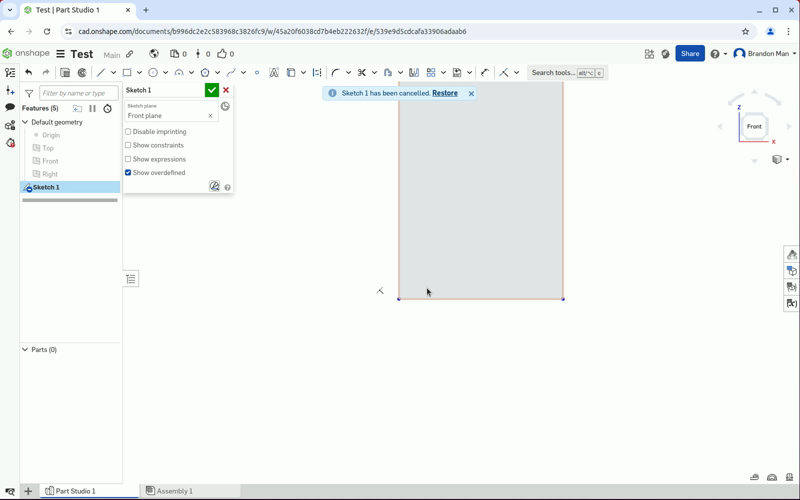
scroll(-6)
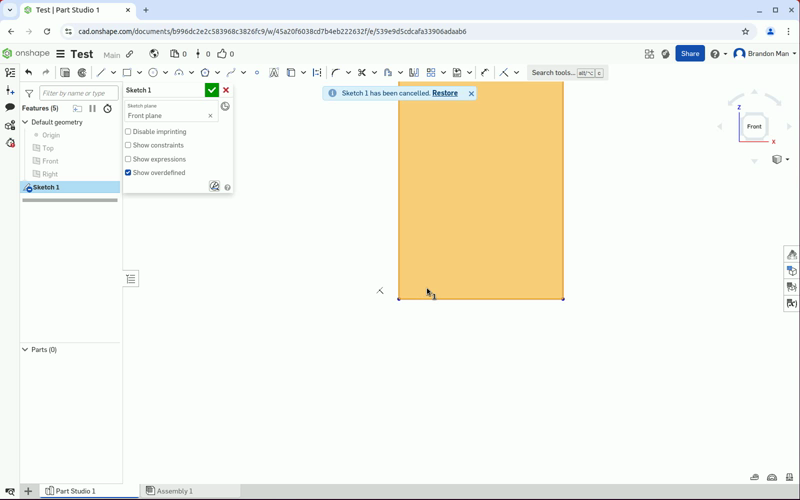
scroll(-6)
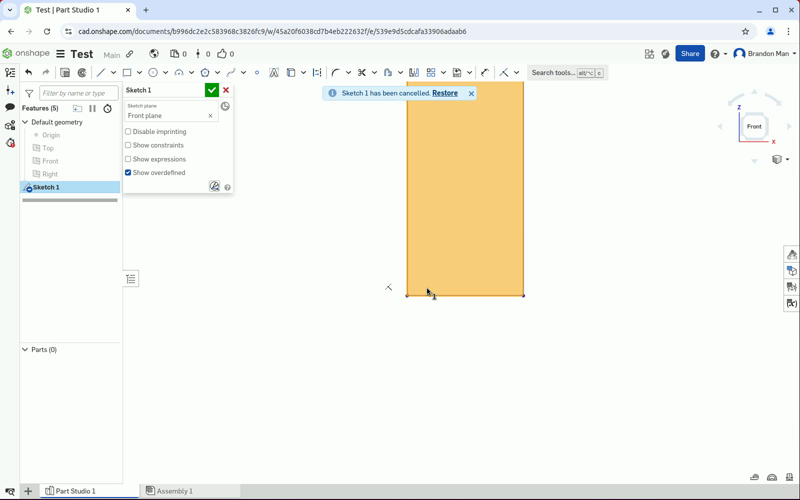
scroll(-6)
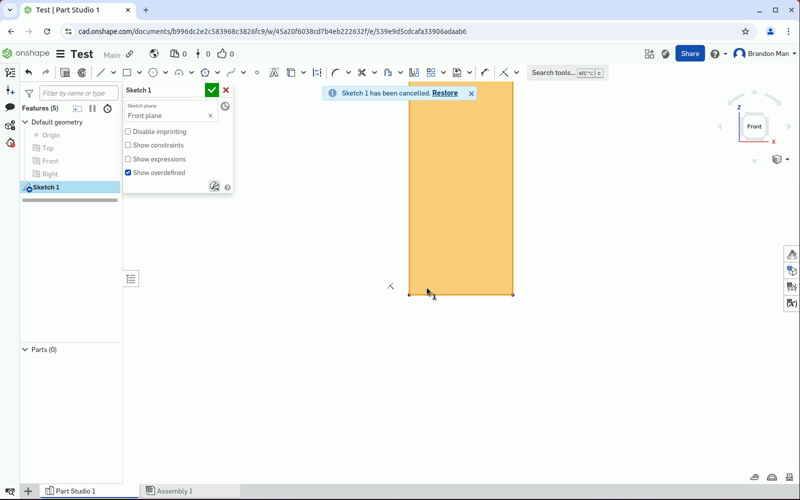
scroll(-6)
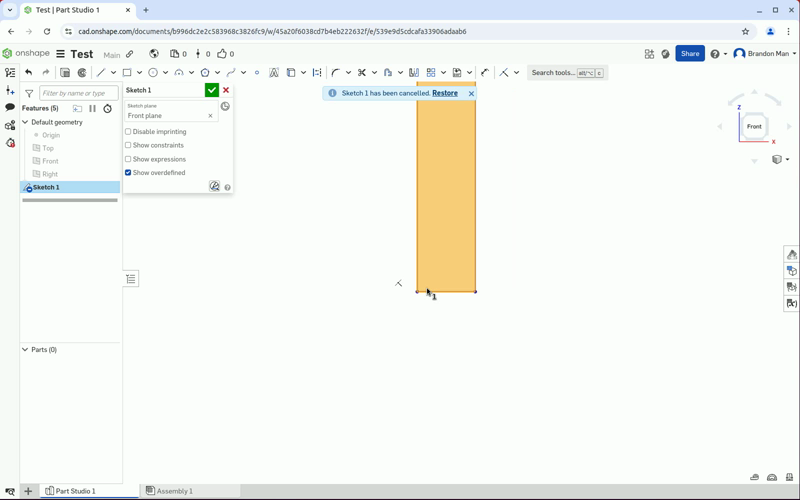
scroll(-6)
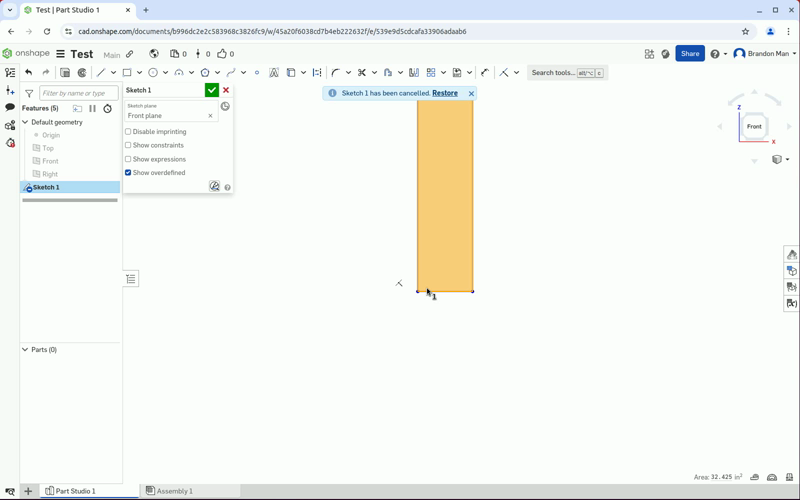
scroll(-6)
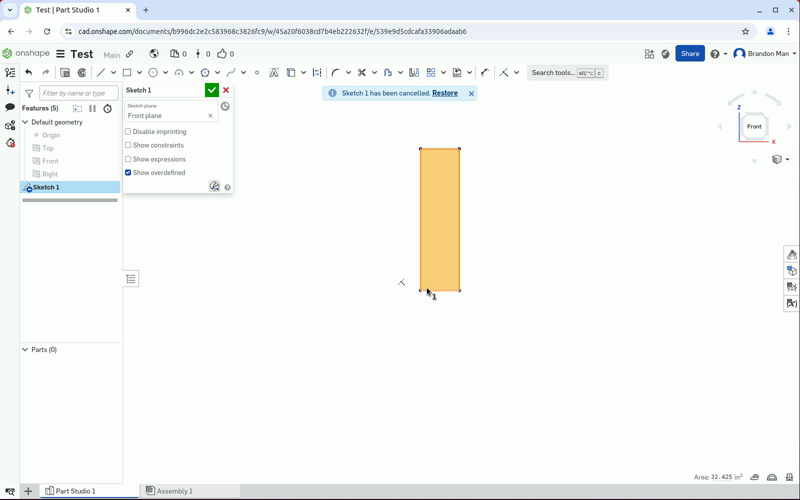
scroll(-6)
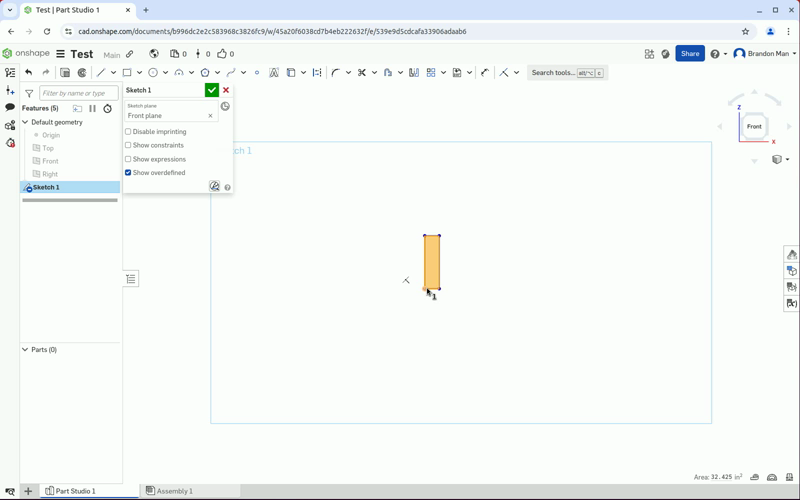
mouse_move(73, 352)
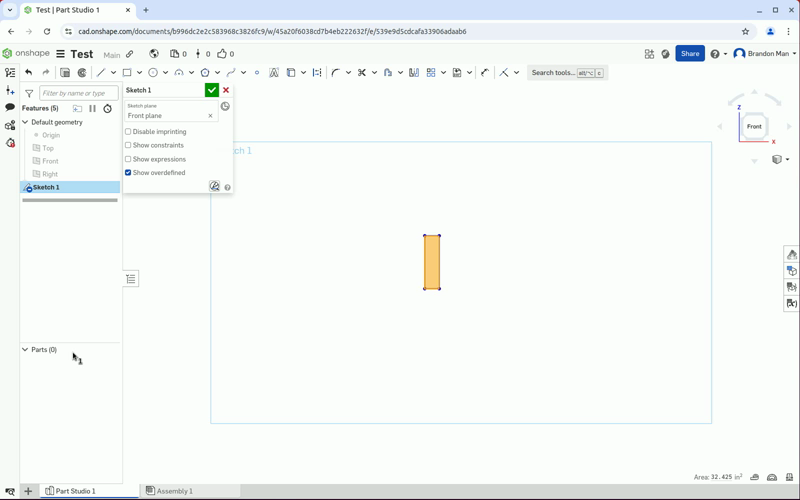
key(shift+y)
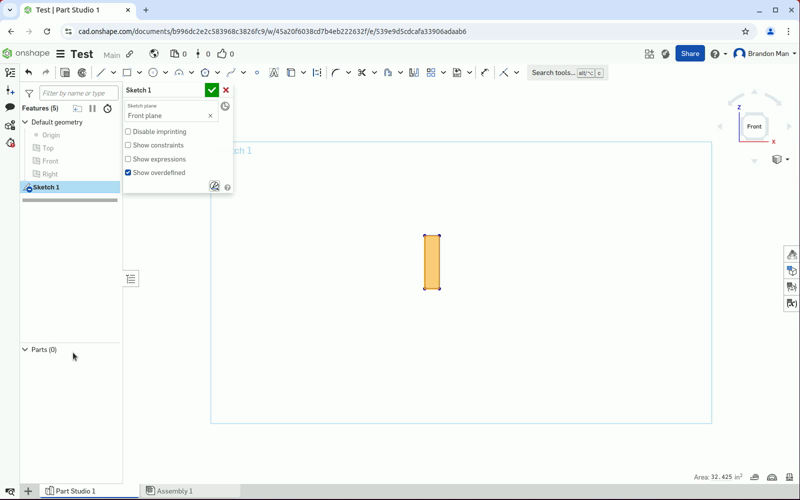
key(shift+e)
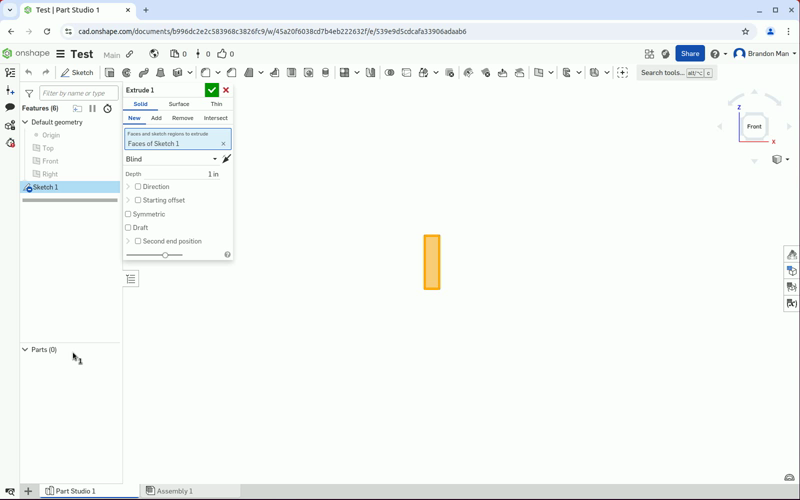
mouse_move(143, 106)
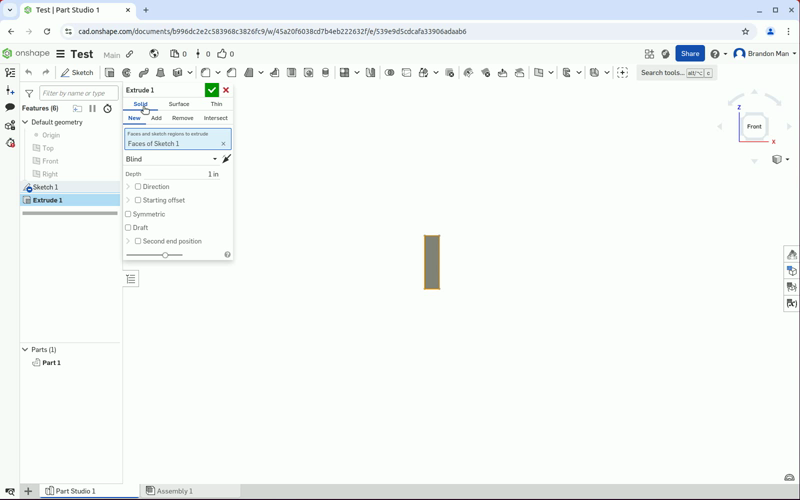
click(143, 106)
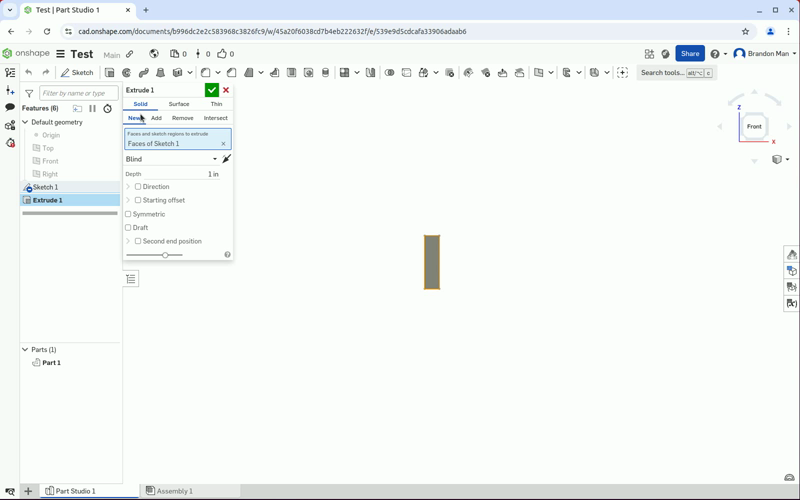
mouse_move(137, 120)
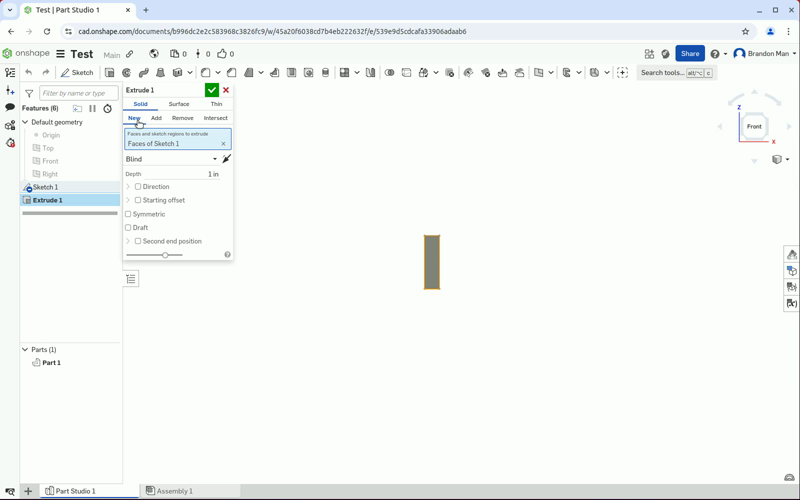
click(137, 120)
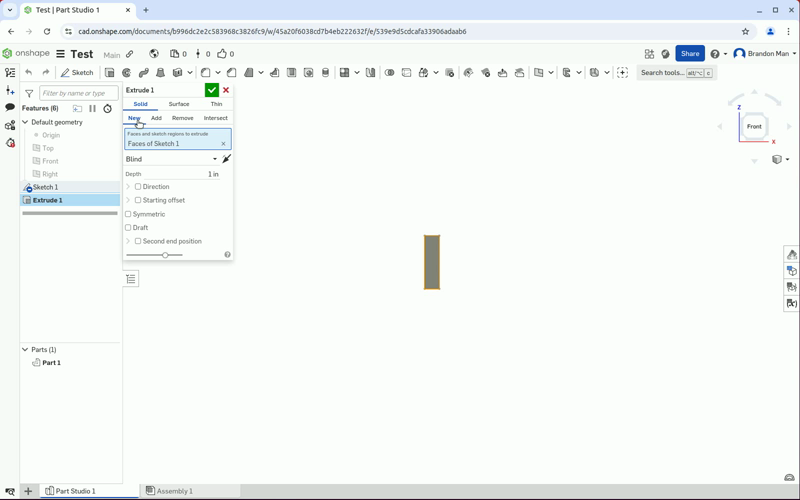
key(tab, 4)
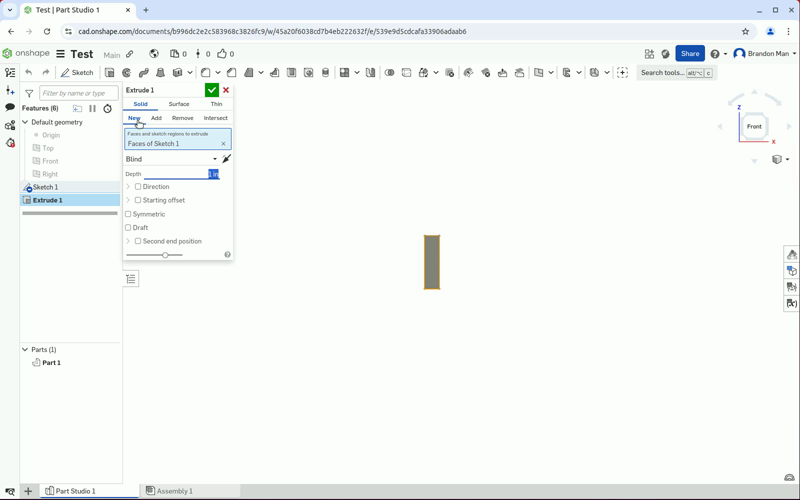
text(2.648)
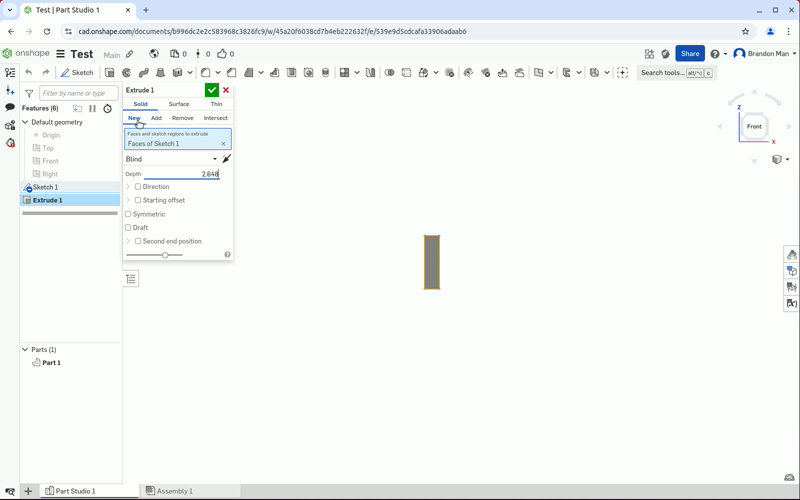
key(enter)
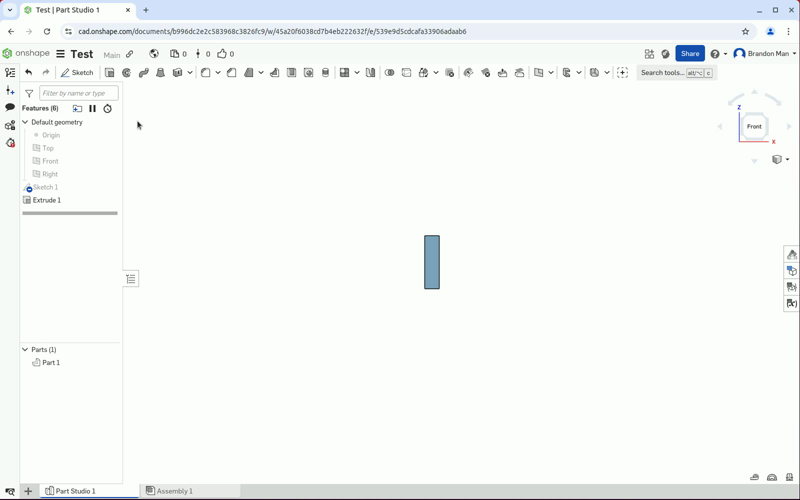
key(shift+h)
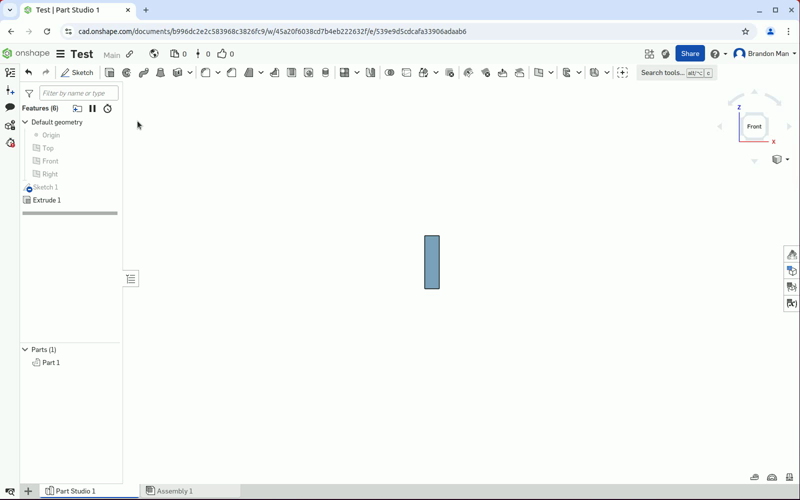
key(shift+h)
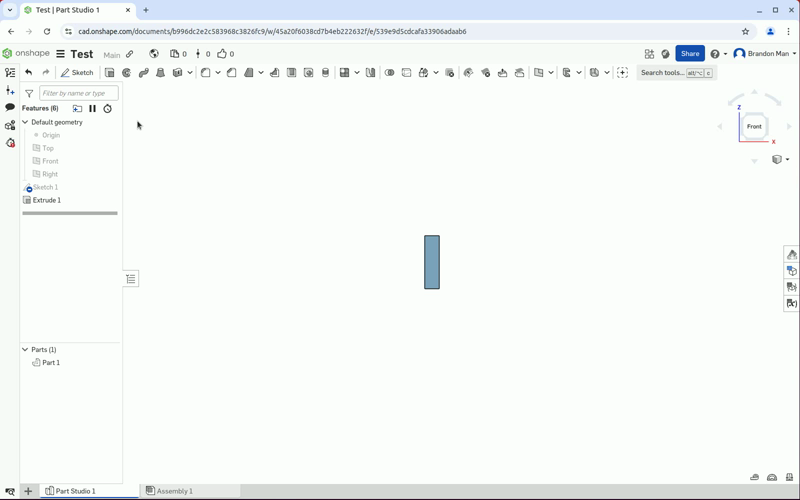
mouse_move(73, 189)
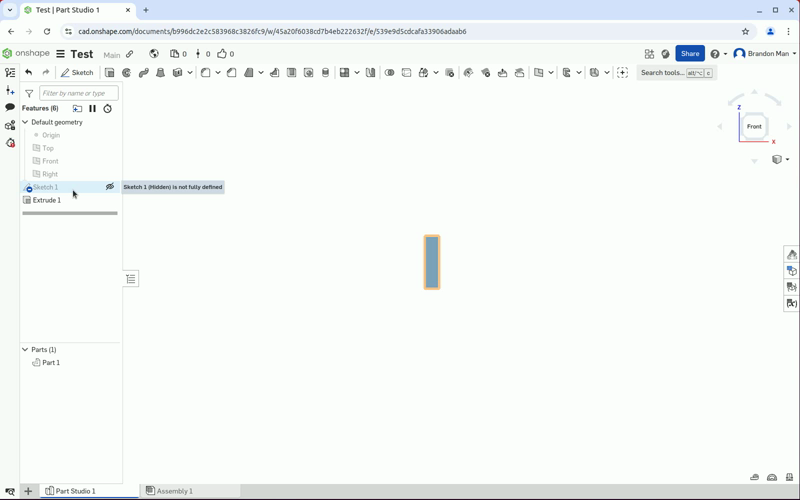
click(73, 189)
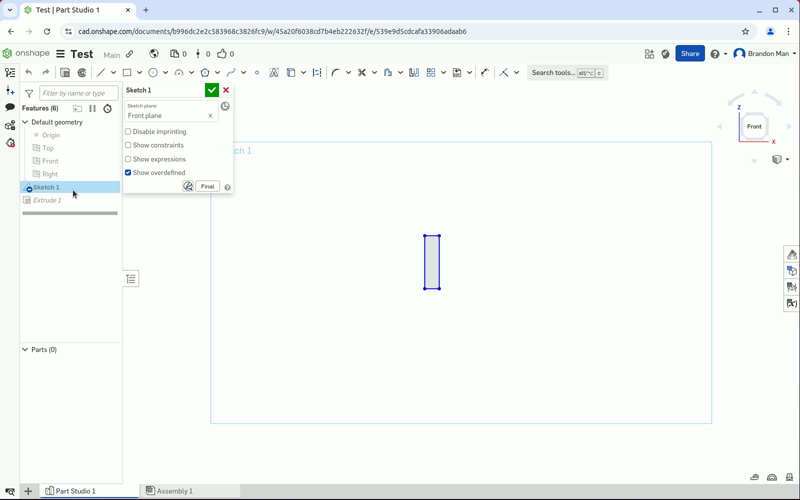
mouse_move(229, 92)
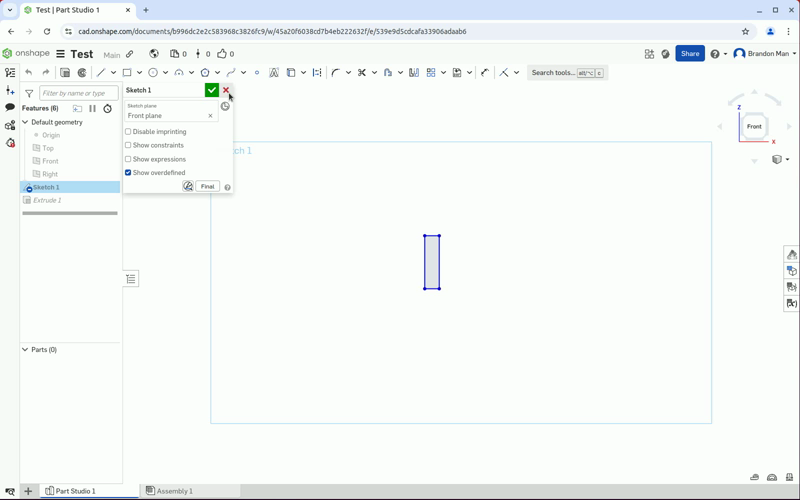
click(229, 92)
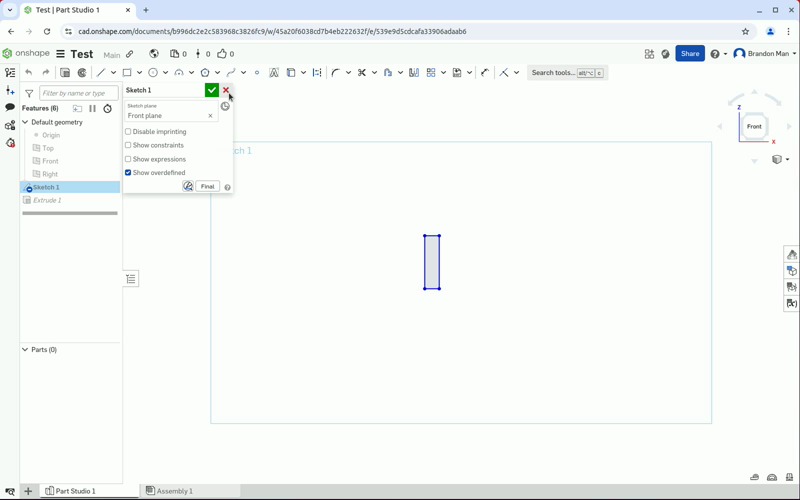
key(shift+s)
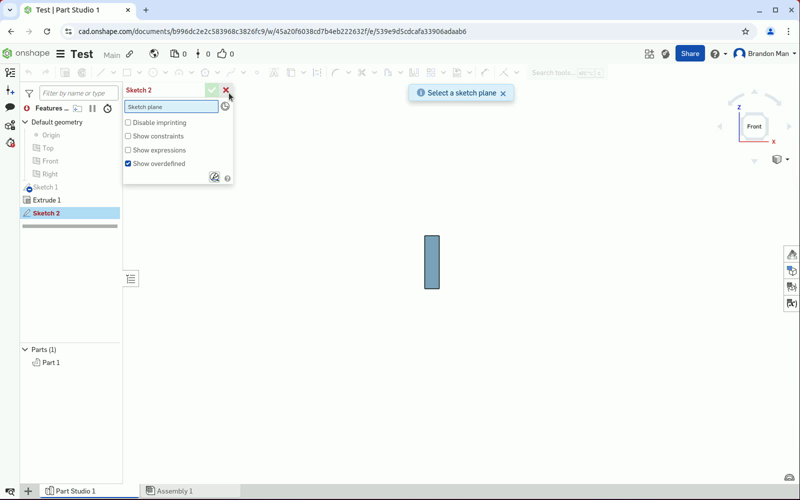
mouse_move(73, 163)
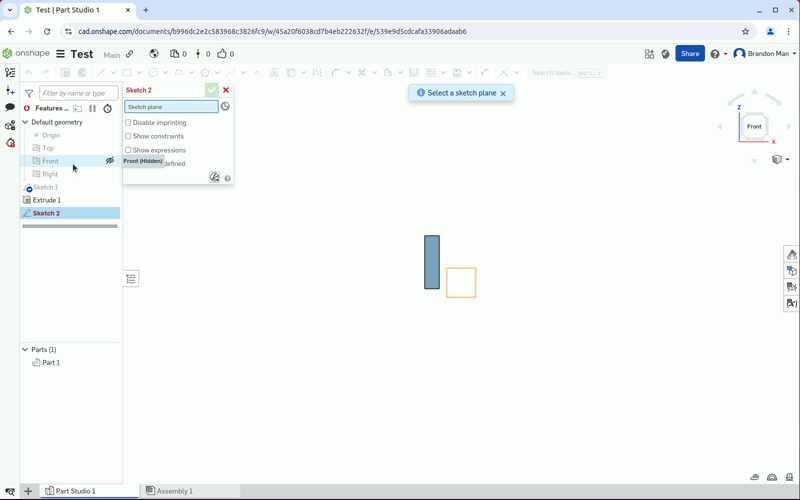
click(73, 163)
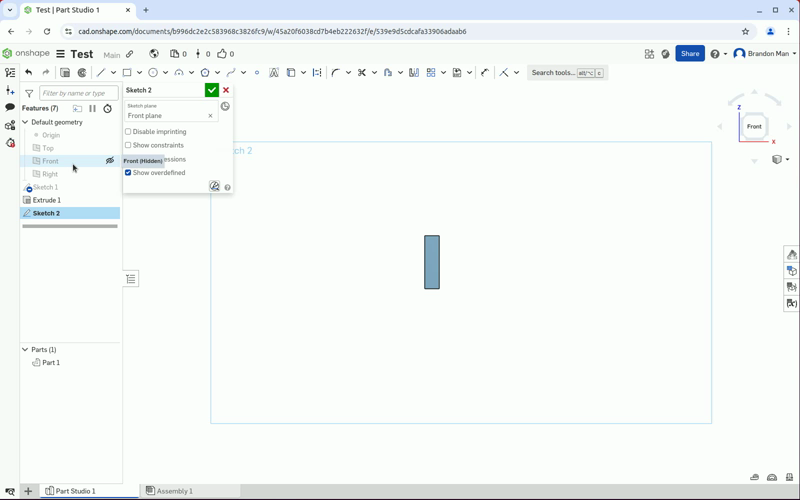
mouse_move(73, 352)
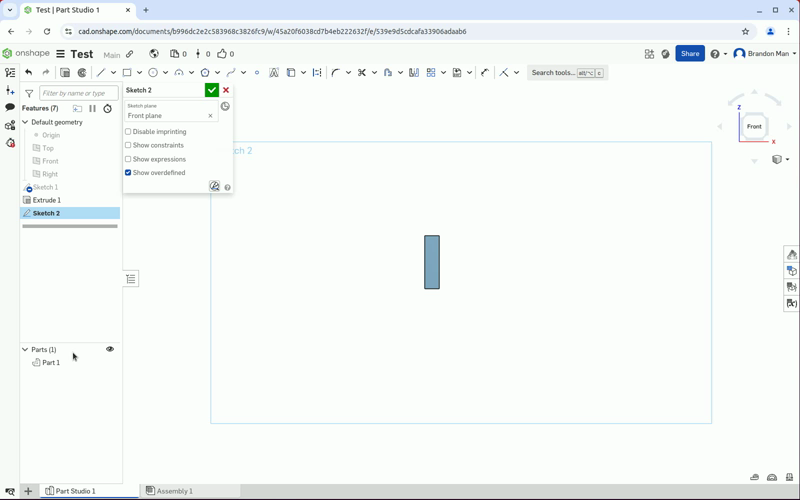
key(y)
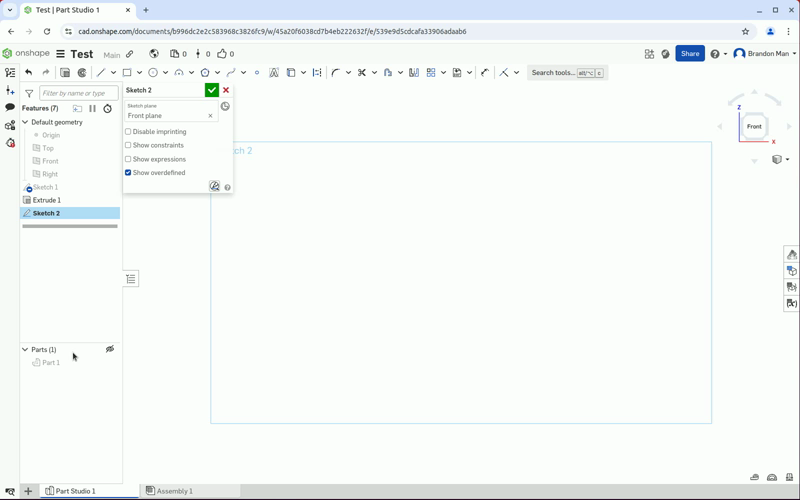
key(l)
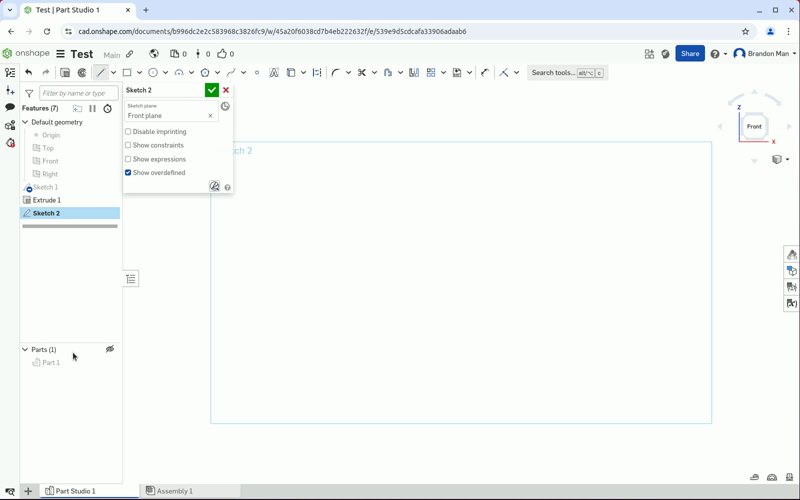
key_down(shift)
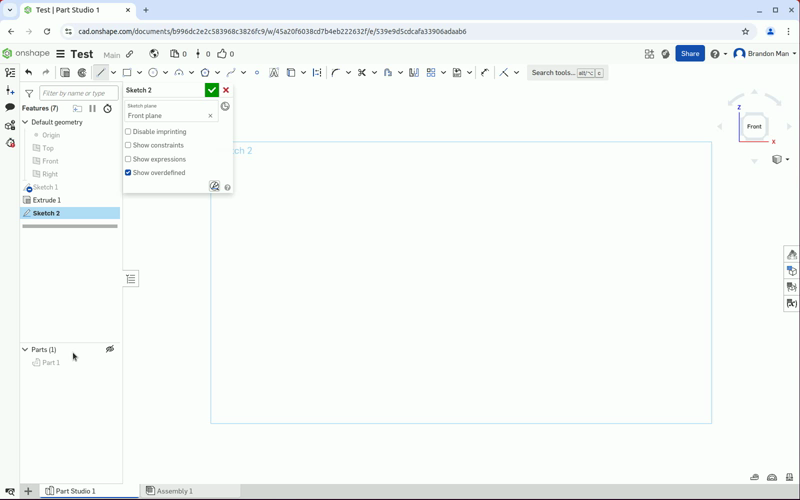
mouse_move(438, 395)
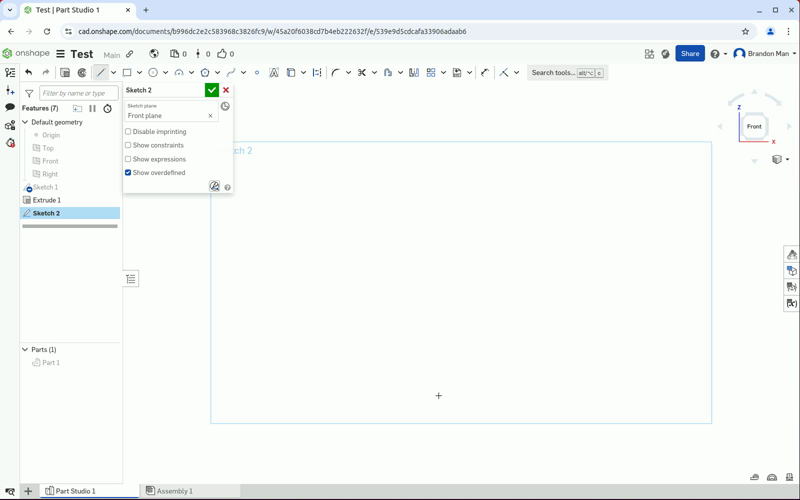
click(438, 395)
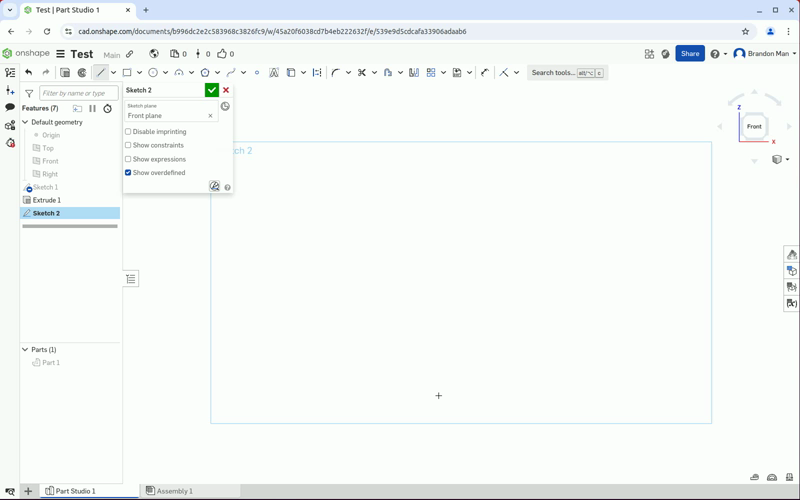
key_up(shift)
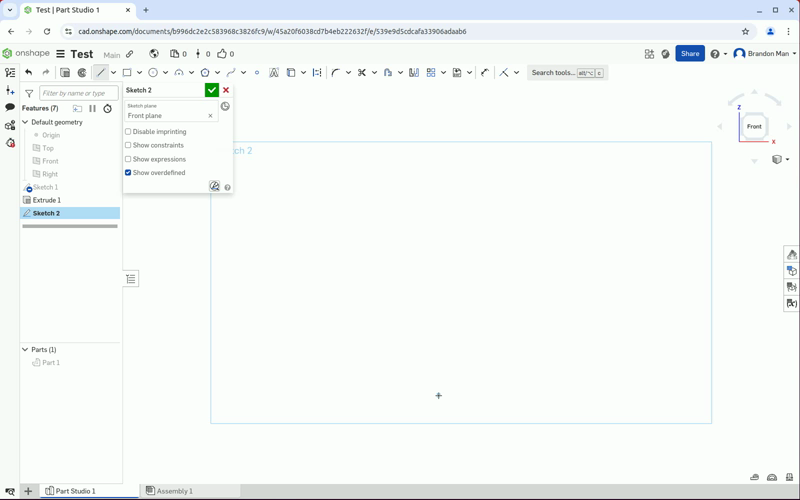
key_down(shift)
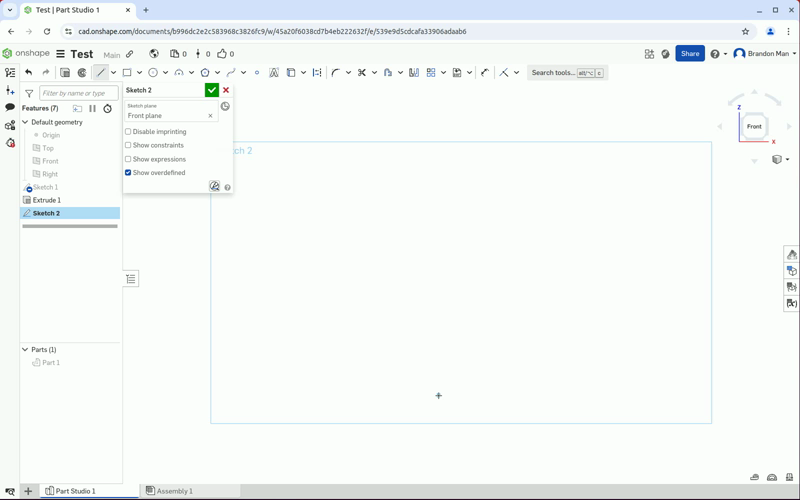
mouse_move(468, 395)
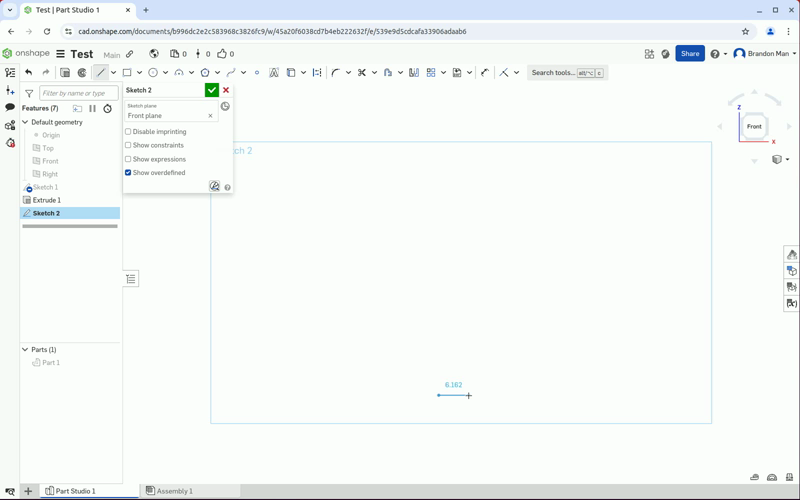
mouse_move(448, 395)
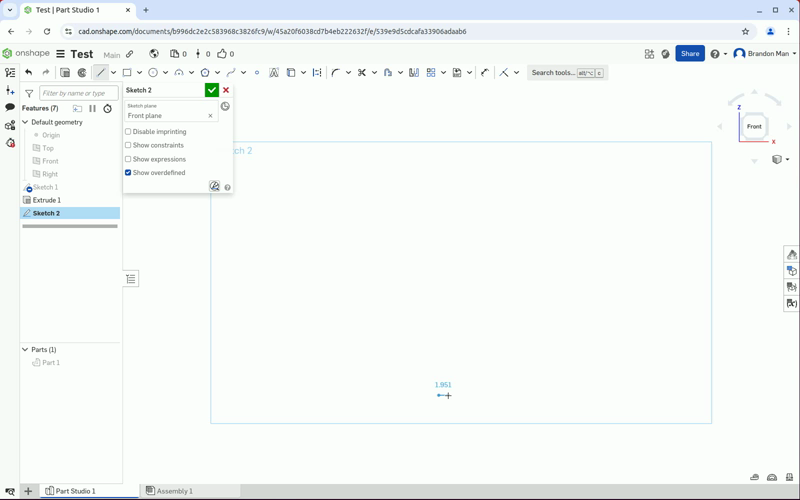
click(448, 395)
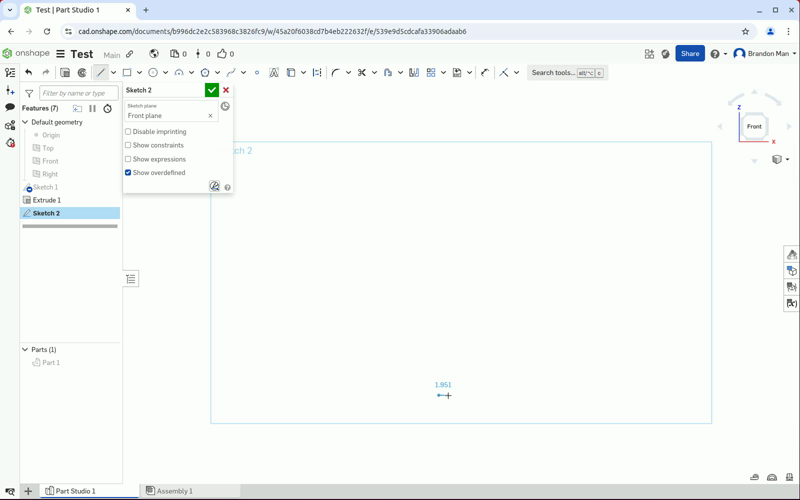
key_up(shift)
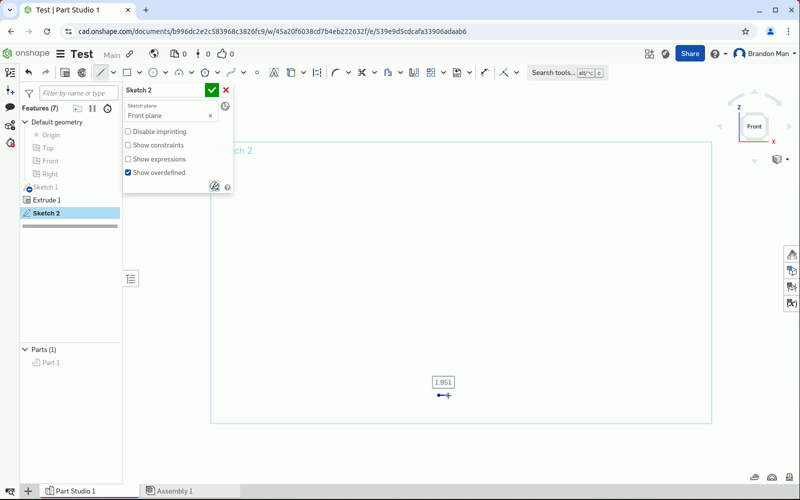
key_down(shift)
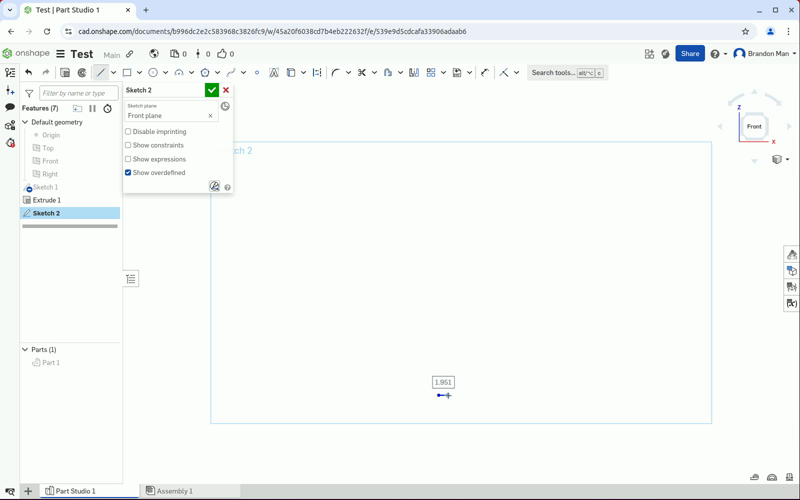
mouse_move(478, 395)
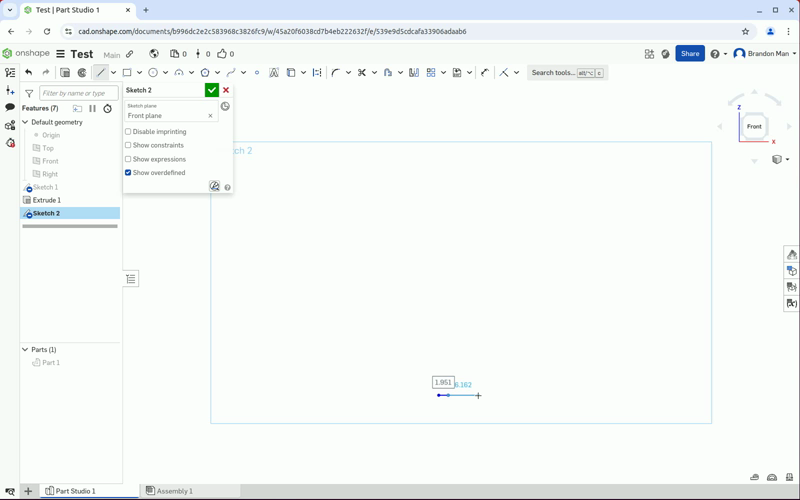
mouse_move(448, 344)
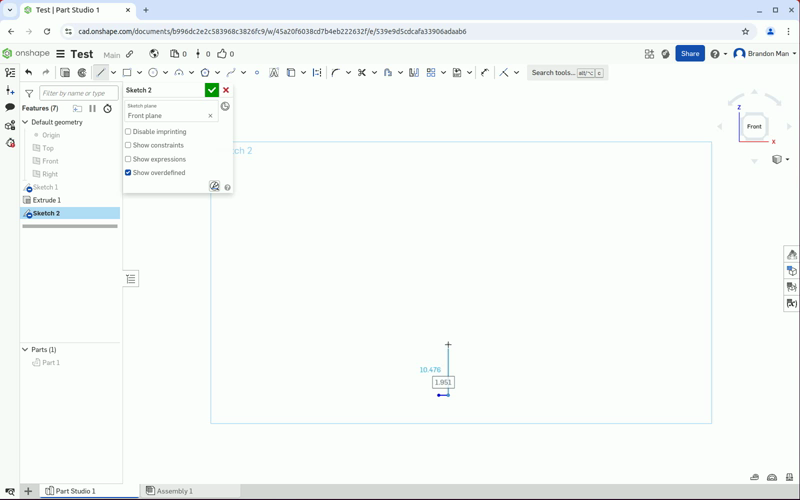
click(448, 344)
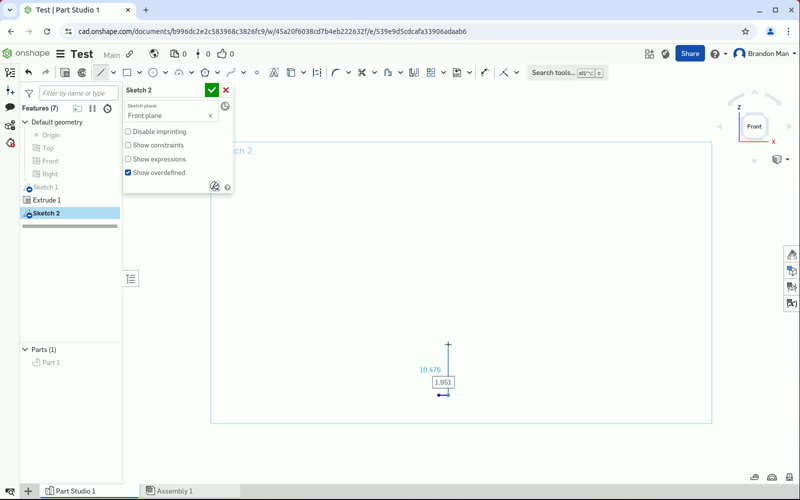
key_up(shift)
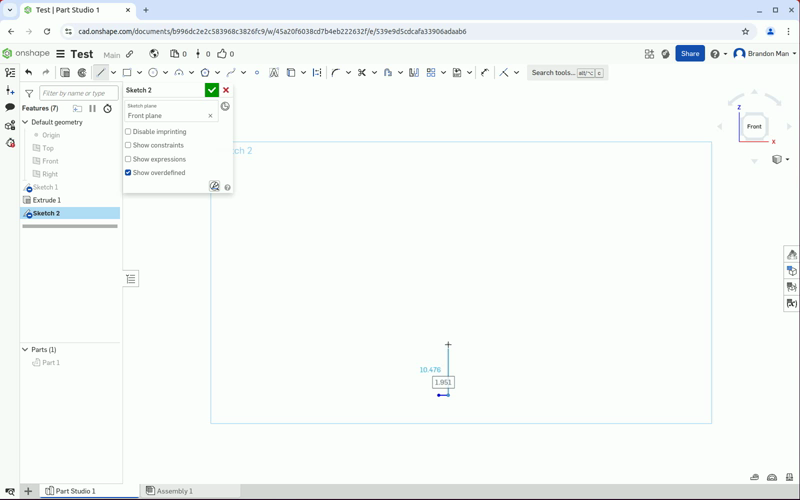
key_down(shift)
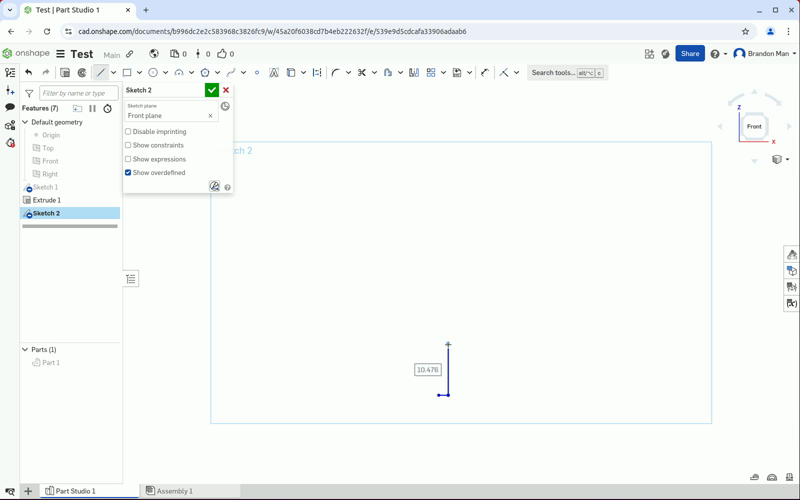
mouse_move(478, 344)
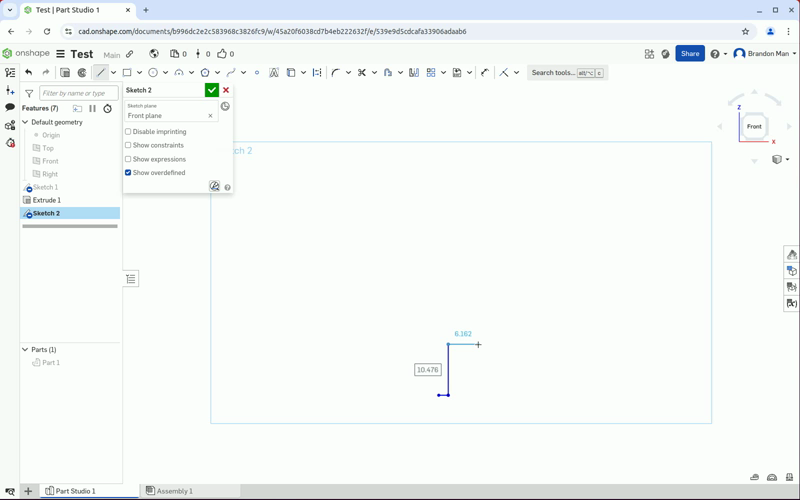
mouse_move(438, 344)
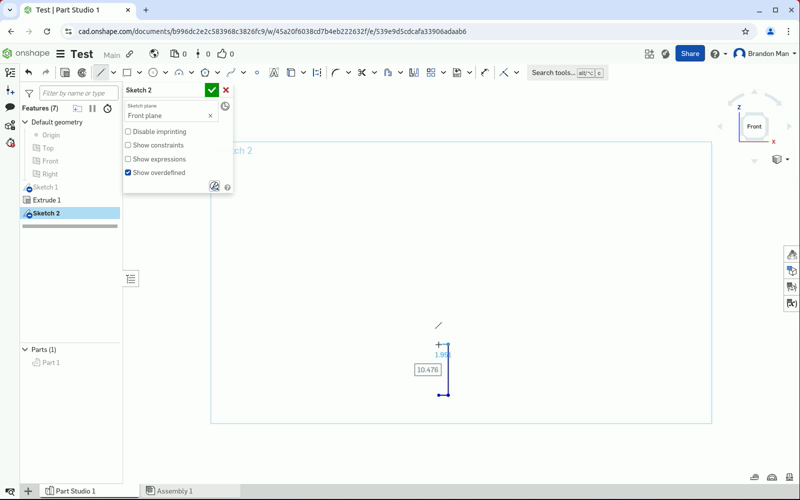
click(438, 344)
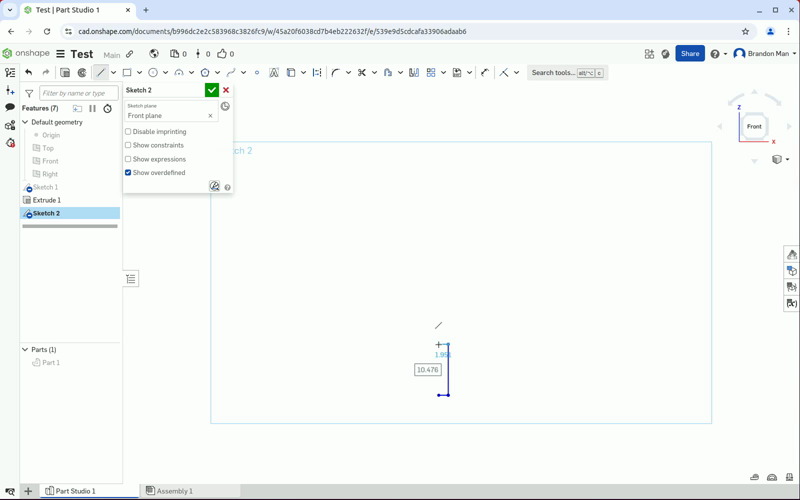
key_up(shift)
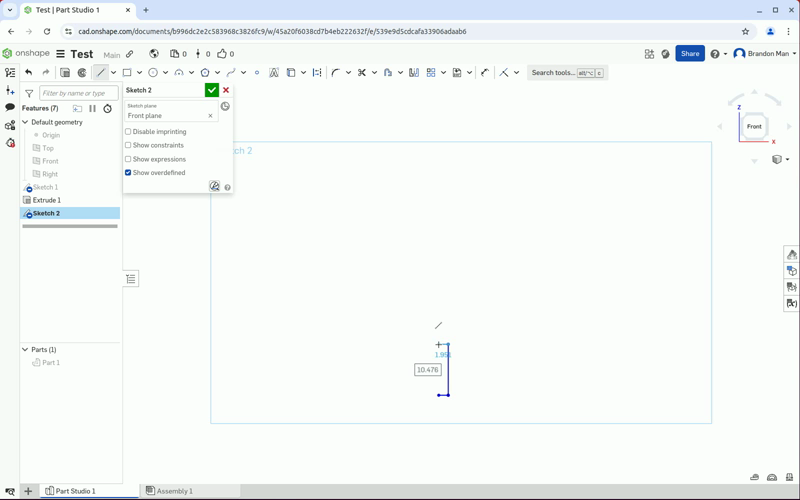
mouse_move(468, 344)
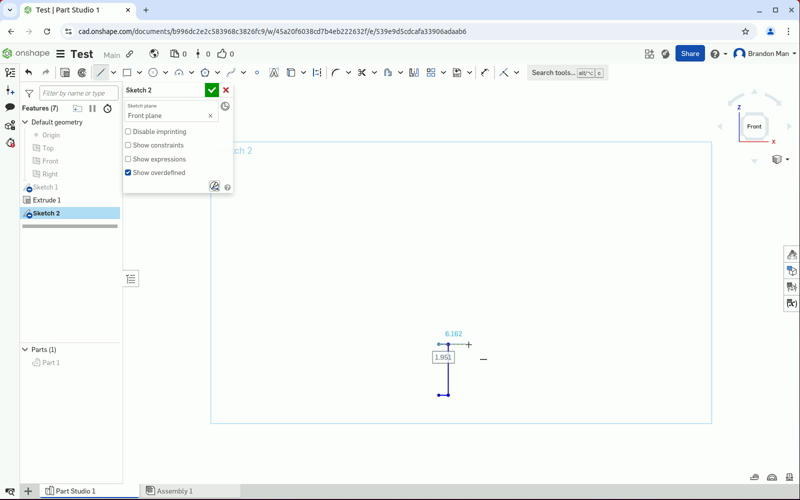
key_down(shift)
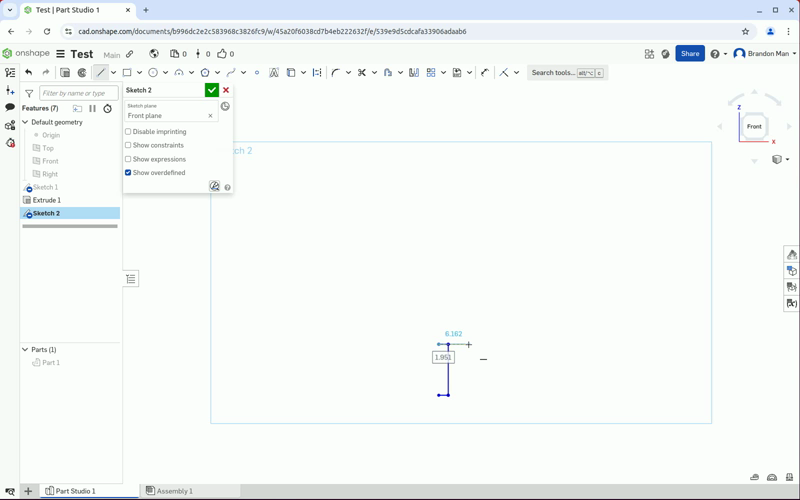
mouse_move(438, 395)
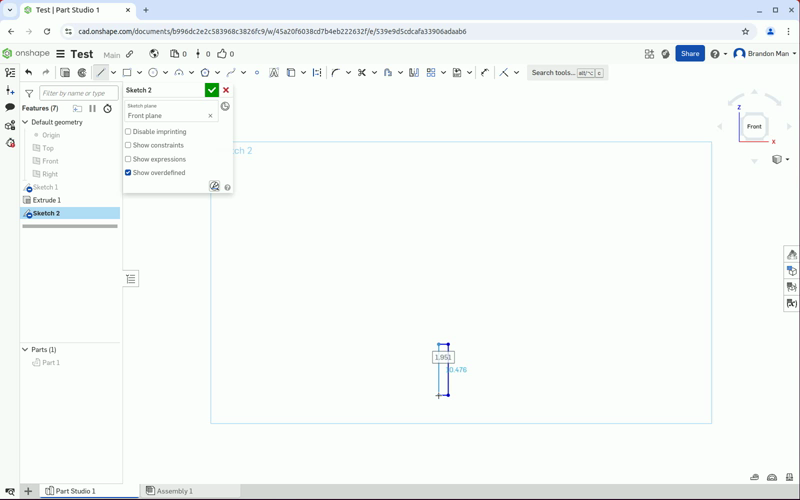
key_up(shift)
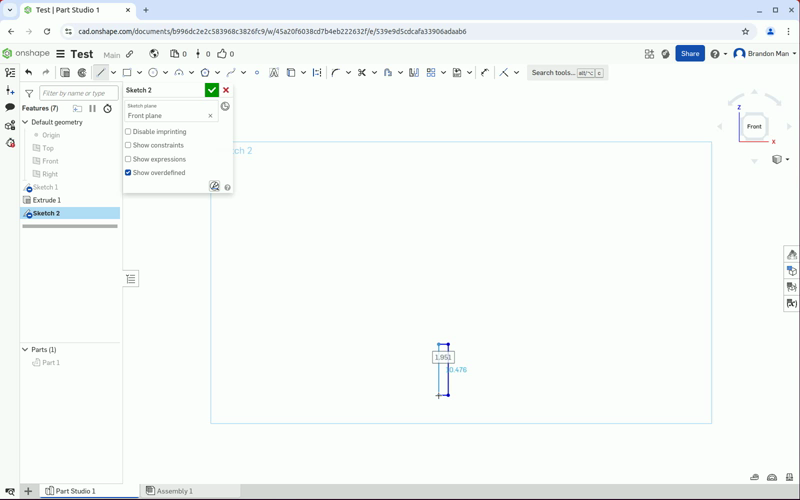
click(438, 395)
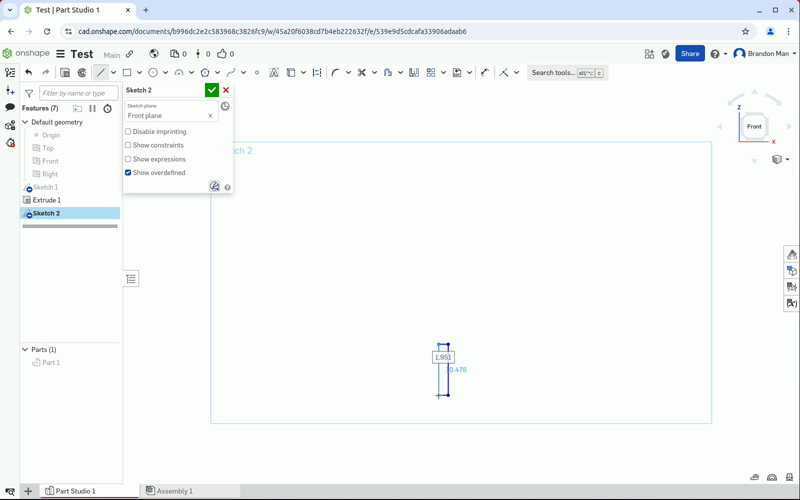
key(esc)
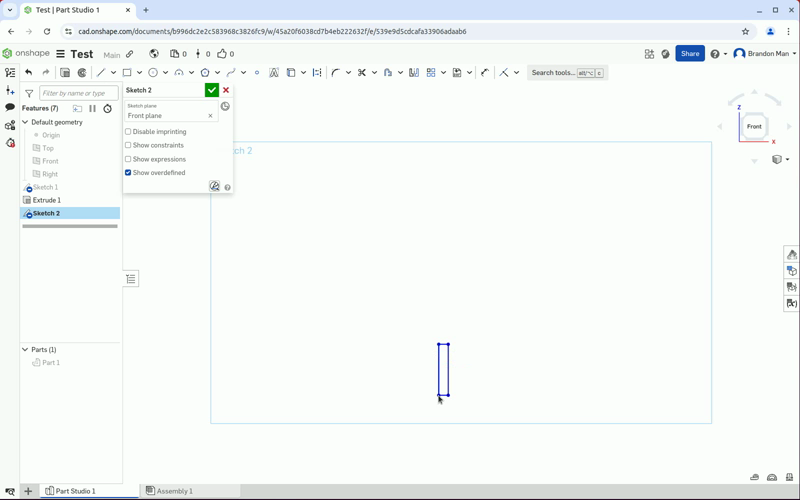
mouse_move(440, 379)
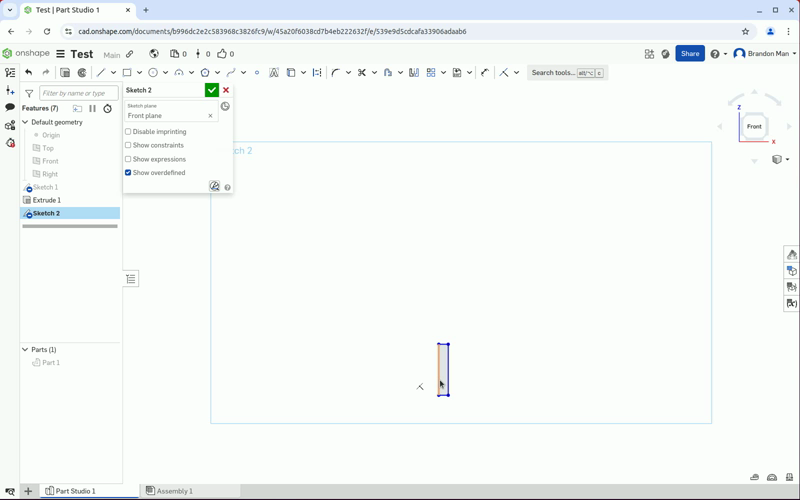
scroll(6)
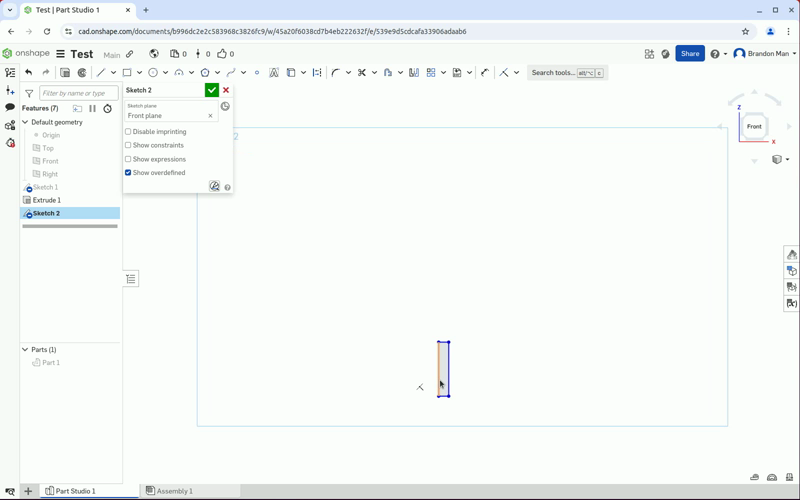
scroll(6)
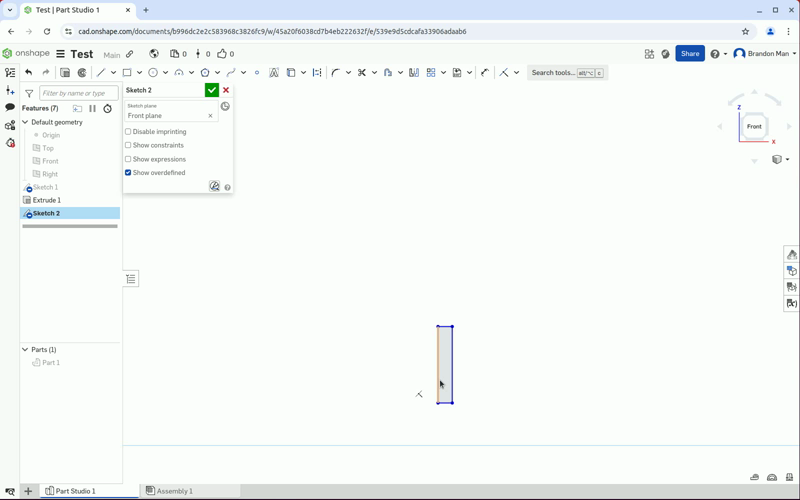
scroll(6)
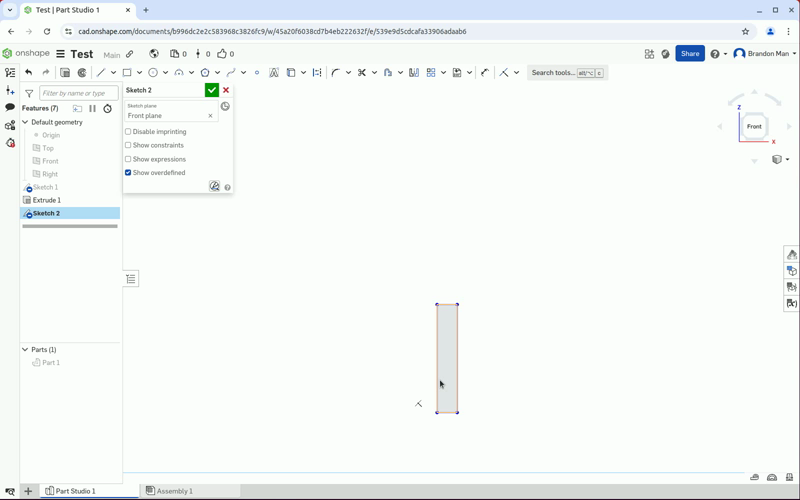
scroll(6)
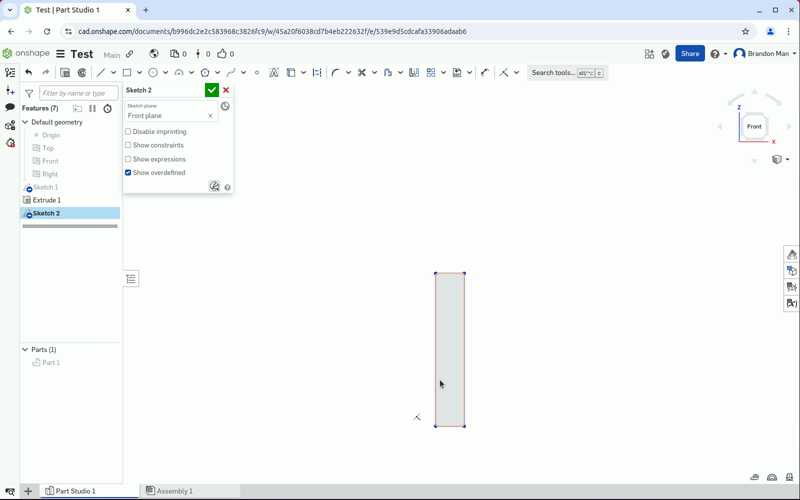
scroll(6)
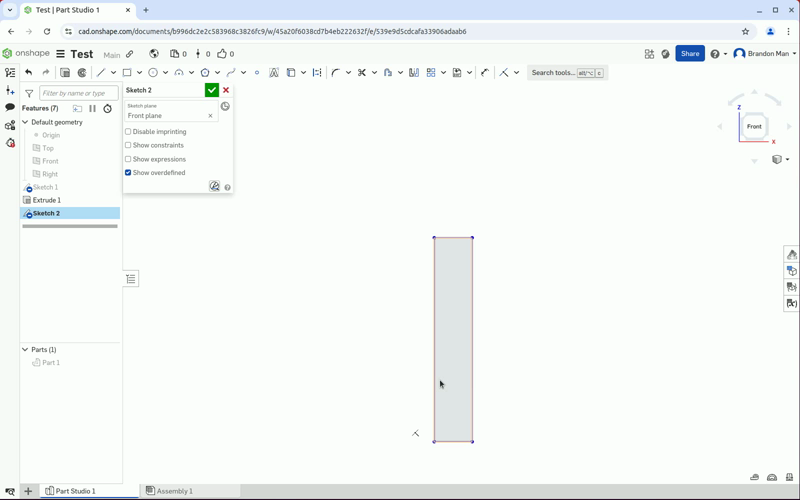
scroll(6)
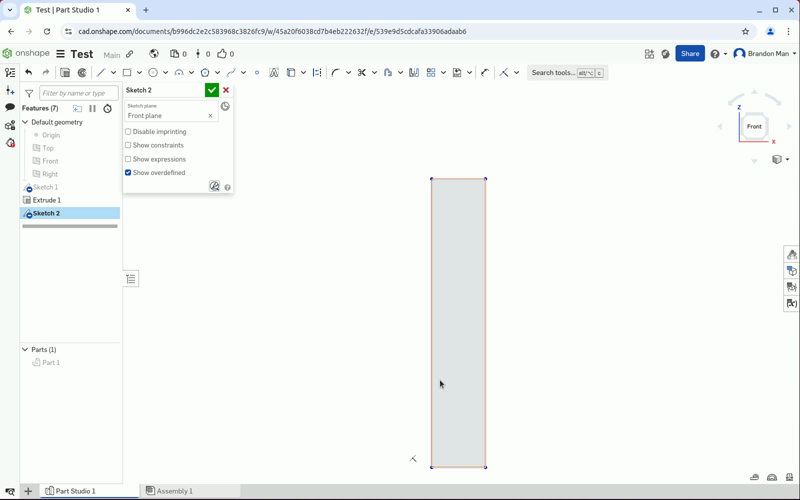
scroll(6)
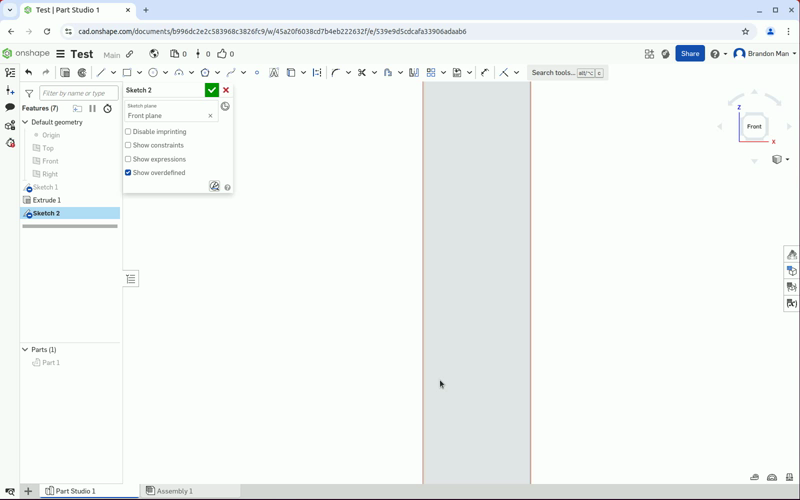
click(440, 379)
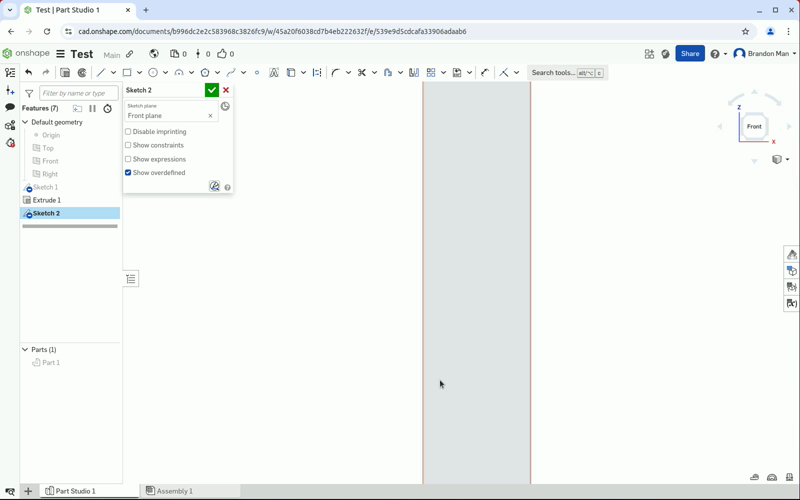
scroll(-6)
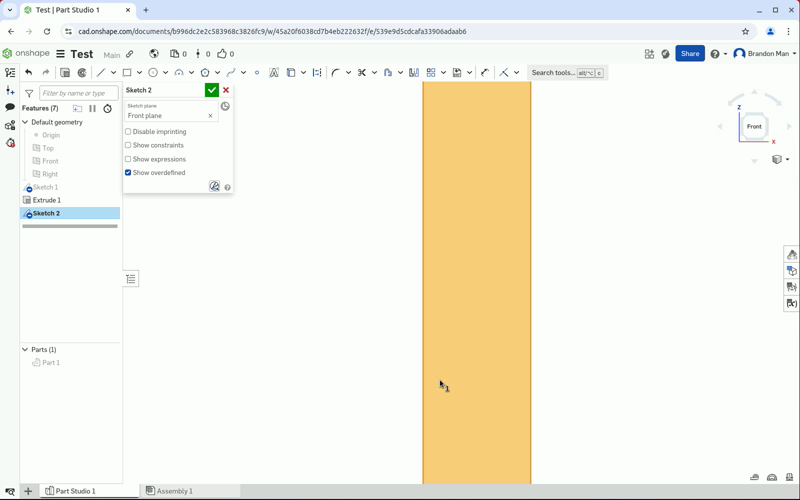
scroll(-6)
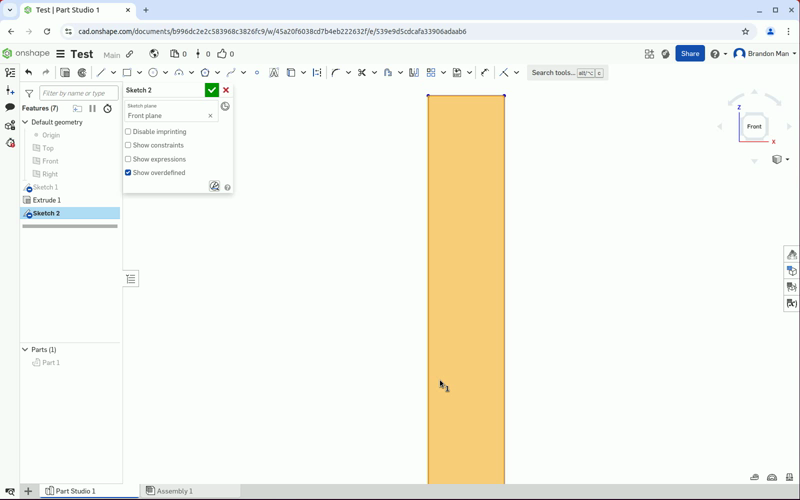
scroll(-6)
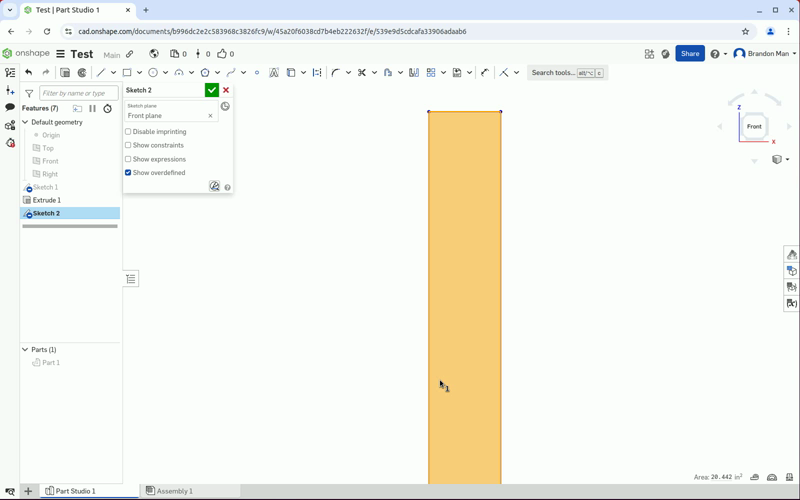
scroll(-6)
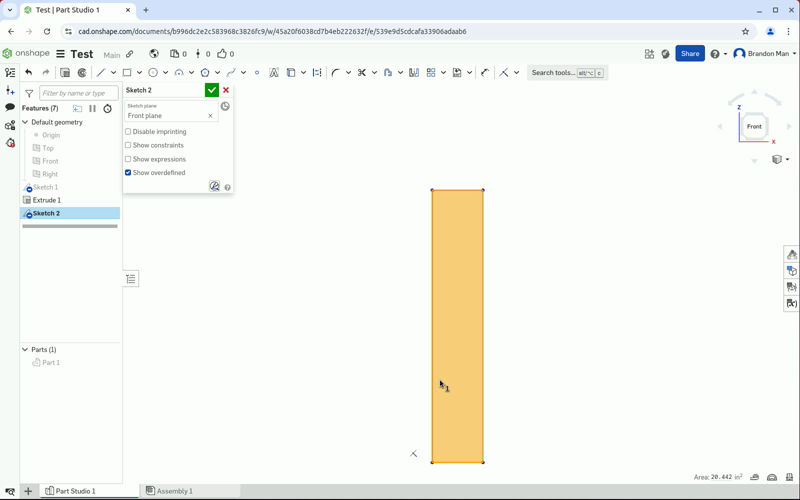
scroll(-6)
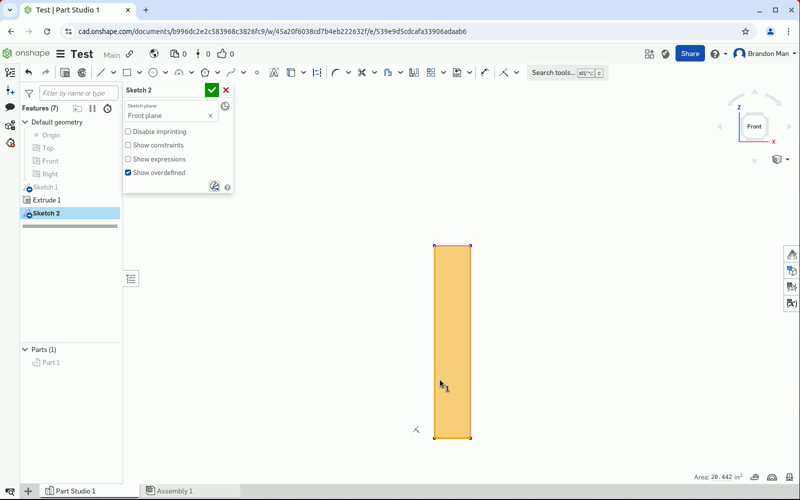
scroll(-6)
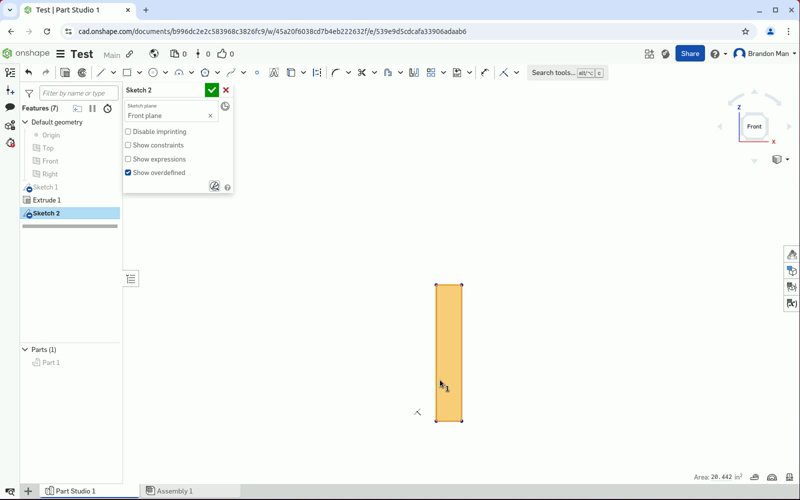
scroll(-6)
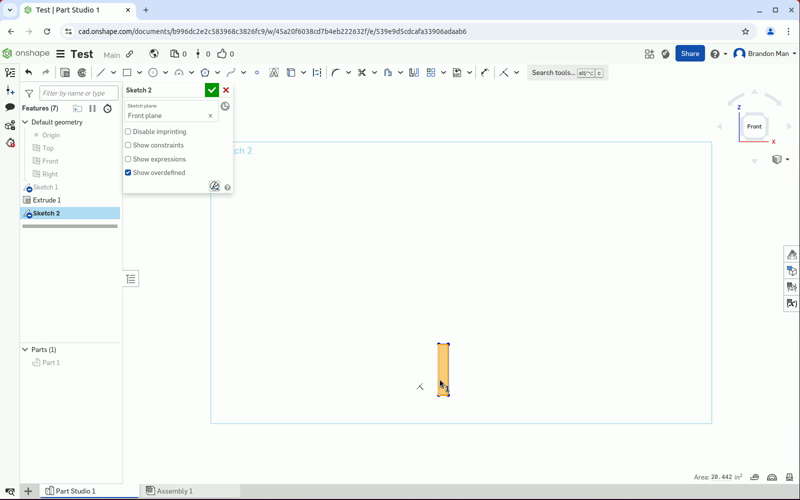
mouse_move(73, 352)
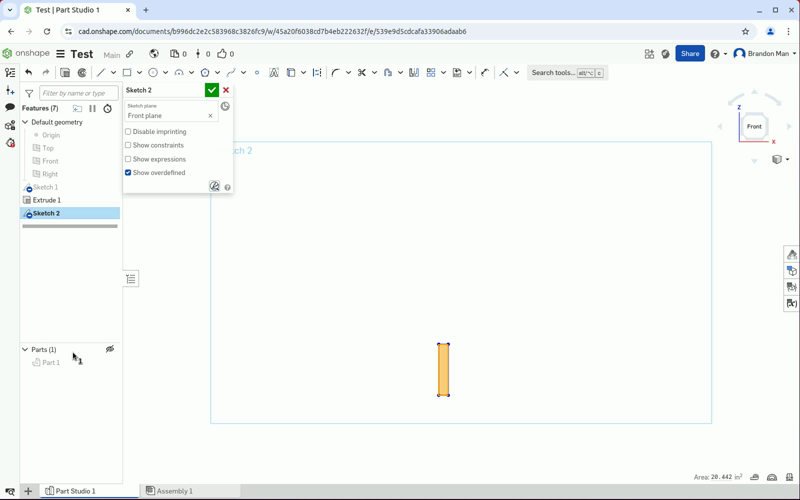
key(shift+y)
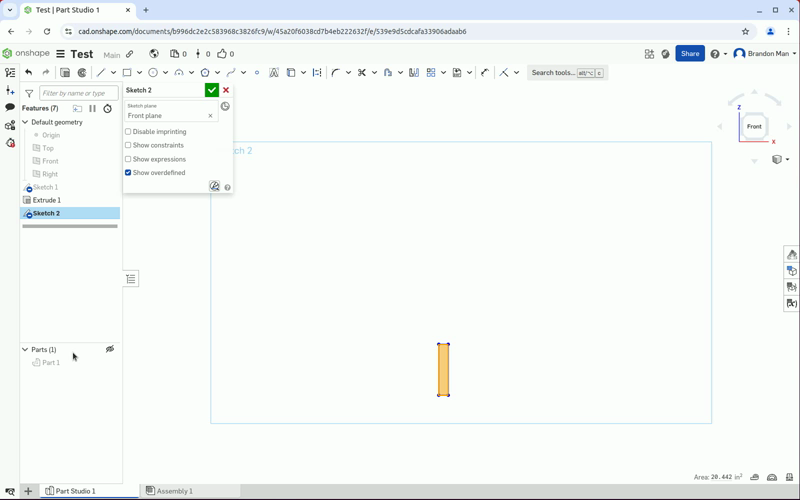
key(shift+e)
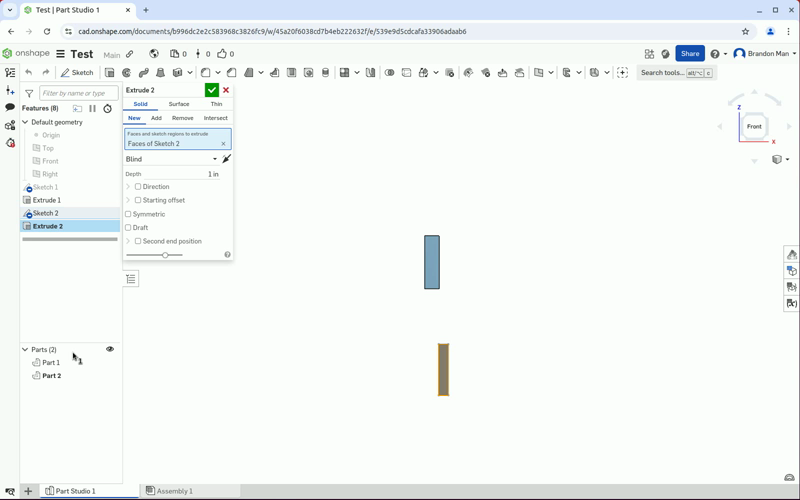
mouse_move(143, 106)
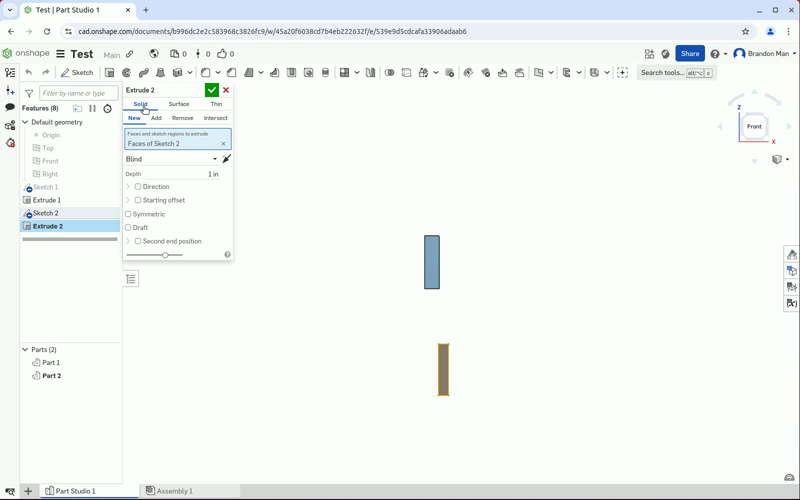
click(143, 106)
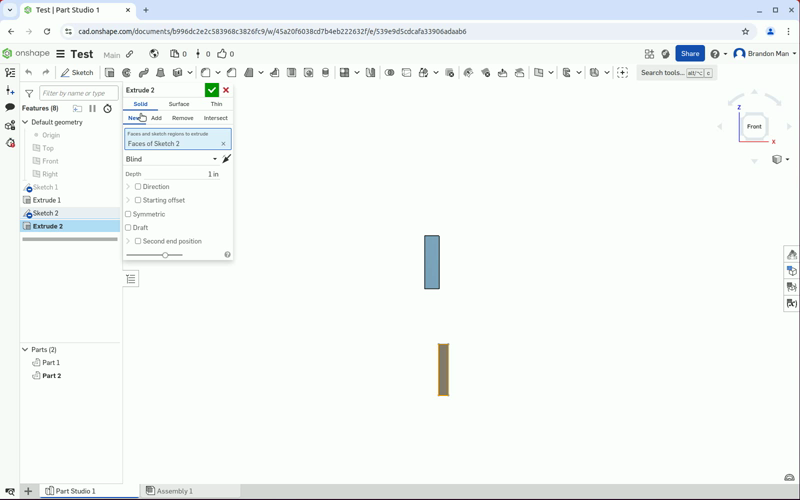
mouse_move(137, 120)
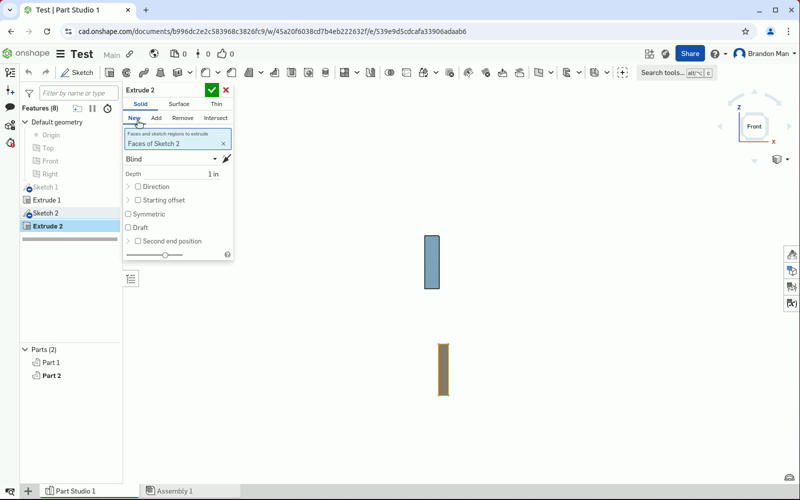
click(137, 120)
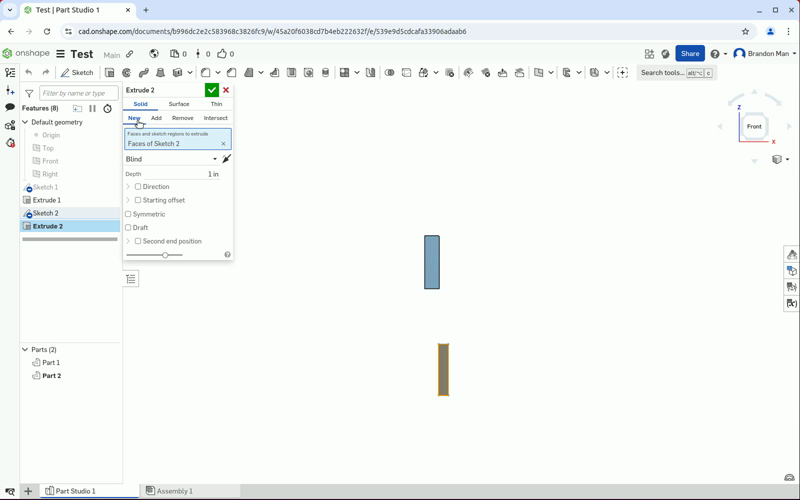
key(tab, 4)
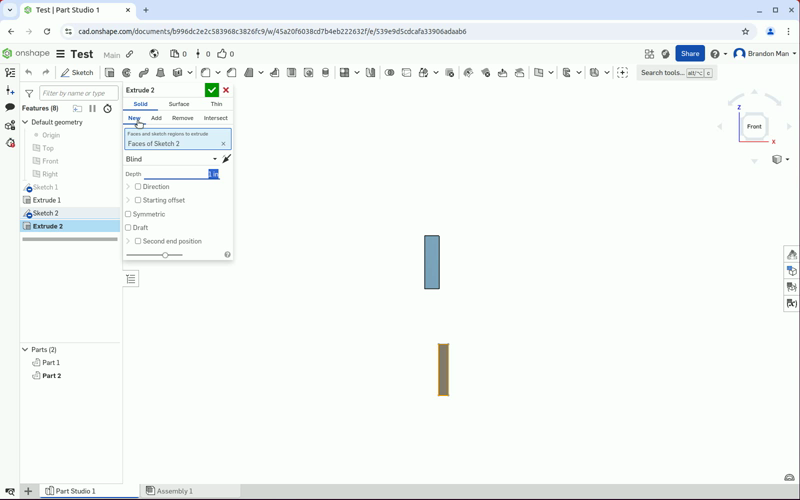
text(2.648)
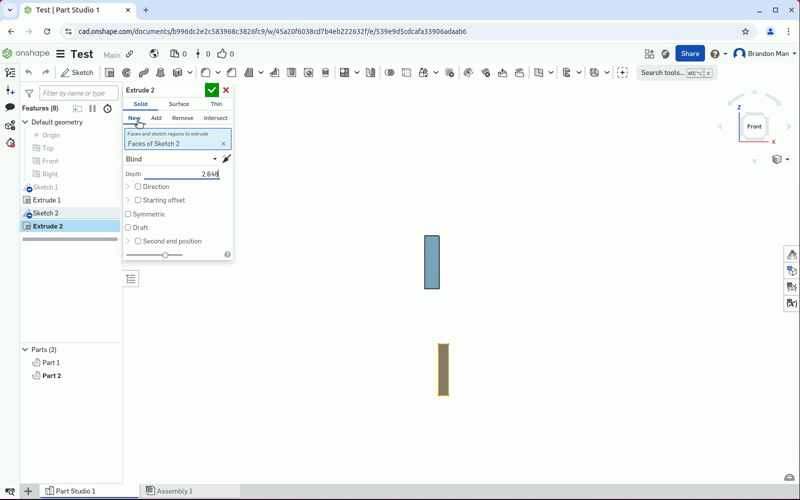
key(enter)
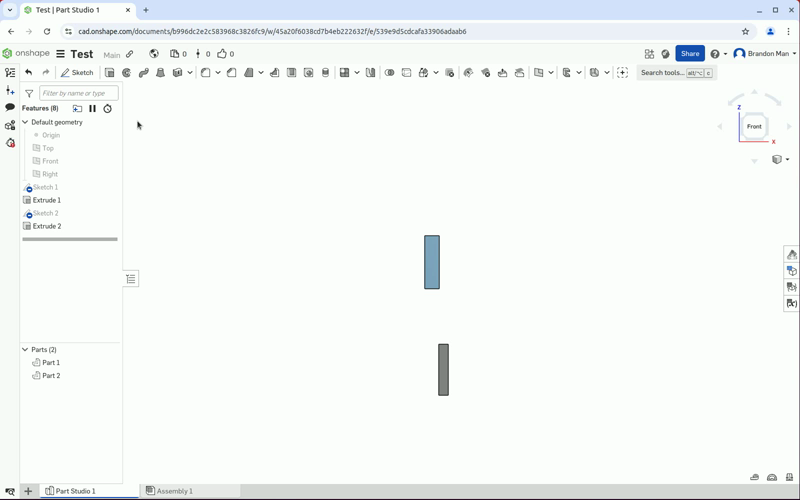
key(shift+h)
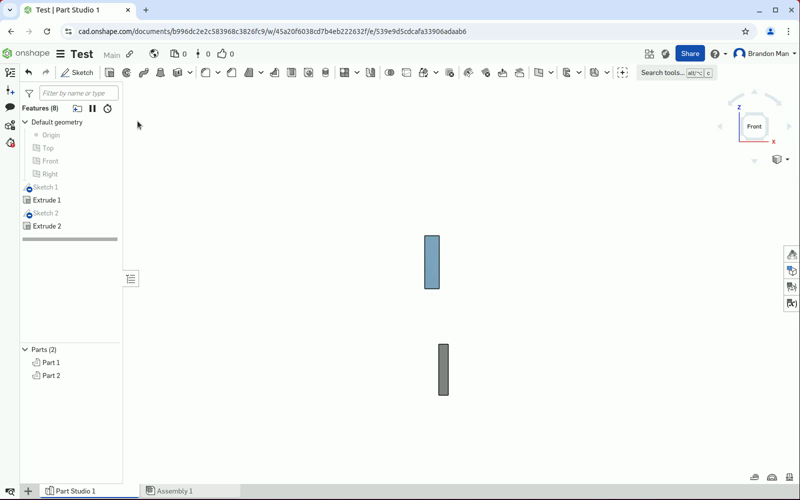
key(shift+h)
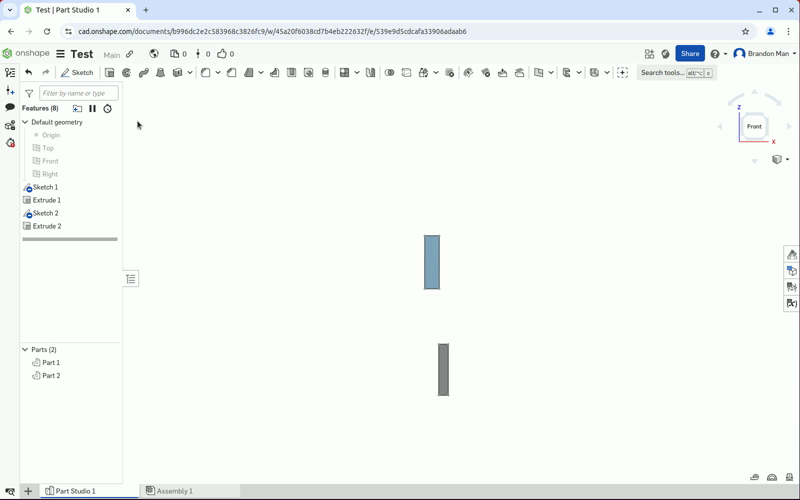
key(shift+7)
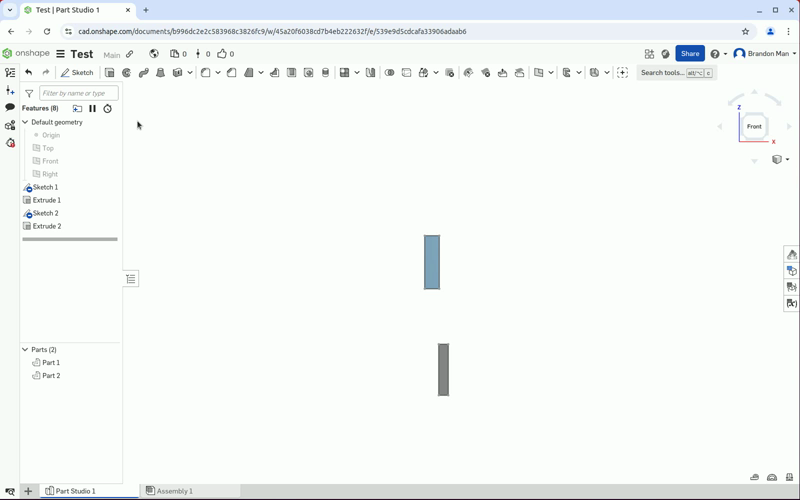
key(left, 2)
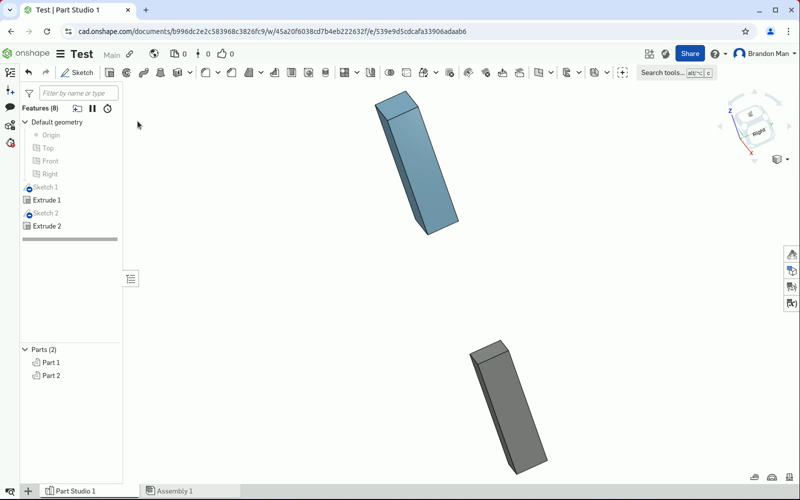
key(down, 2)
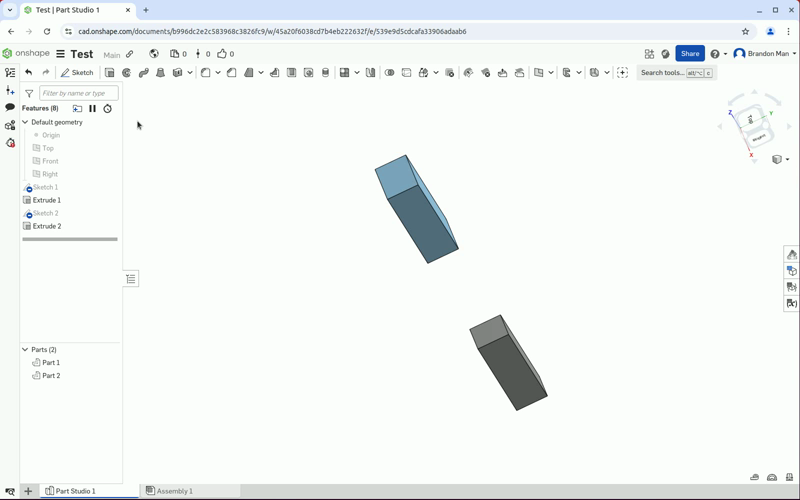
key(up, 2)
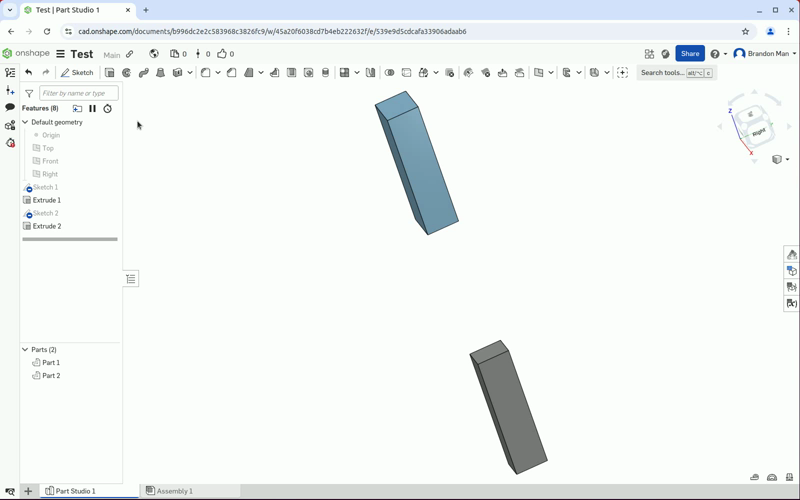
key(right, 2)
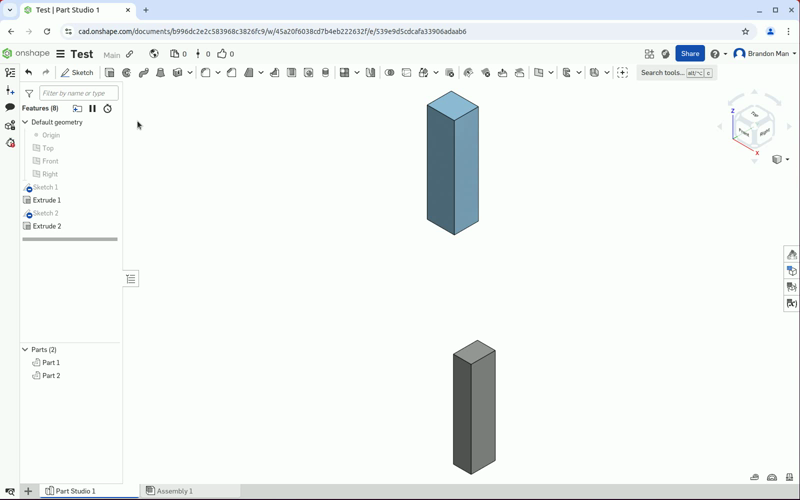
mouse_move(73, 189)
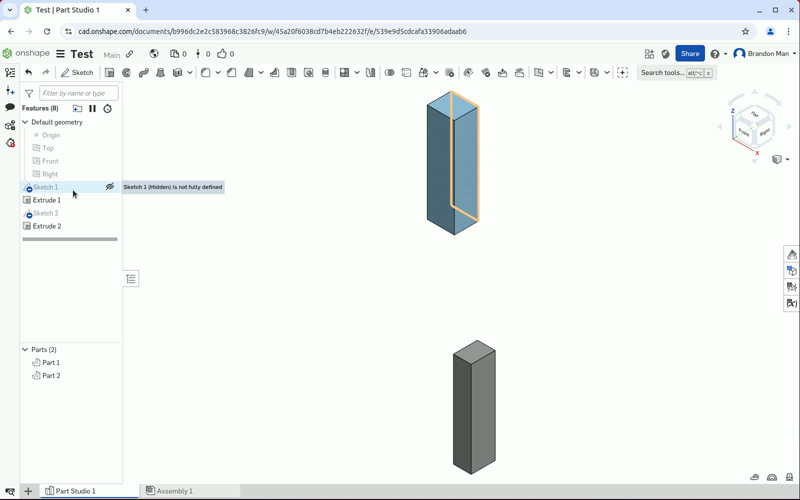
click(73, 189)